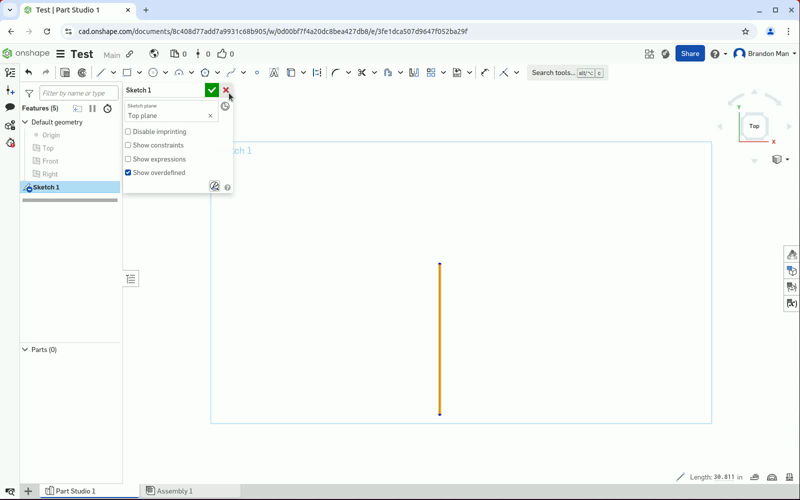
key(shift+h)
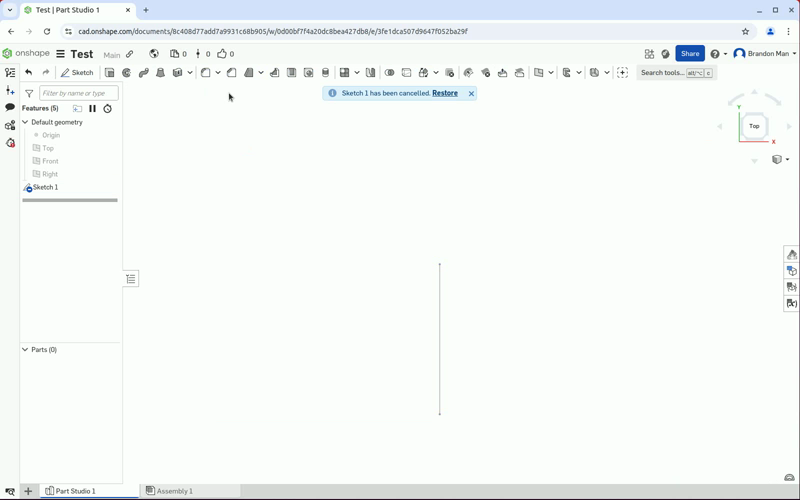
key(shift+s)
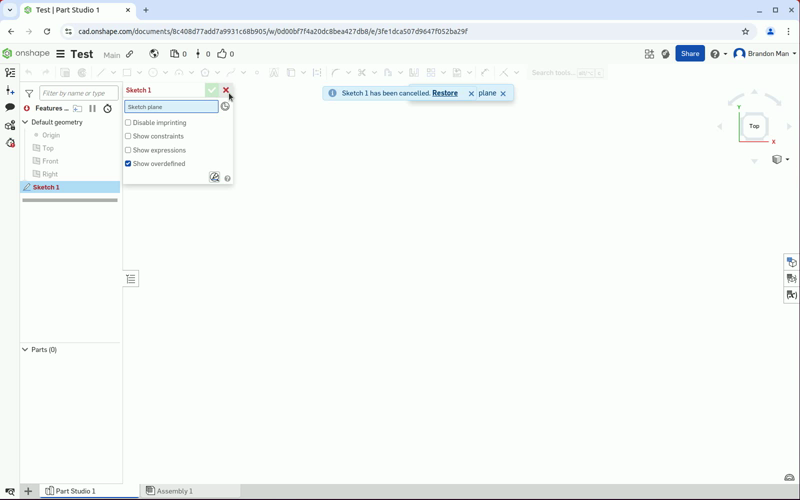
mouse_move(73, 150)
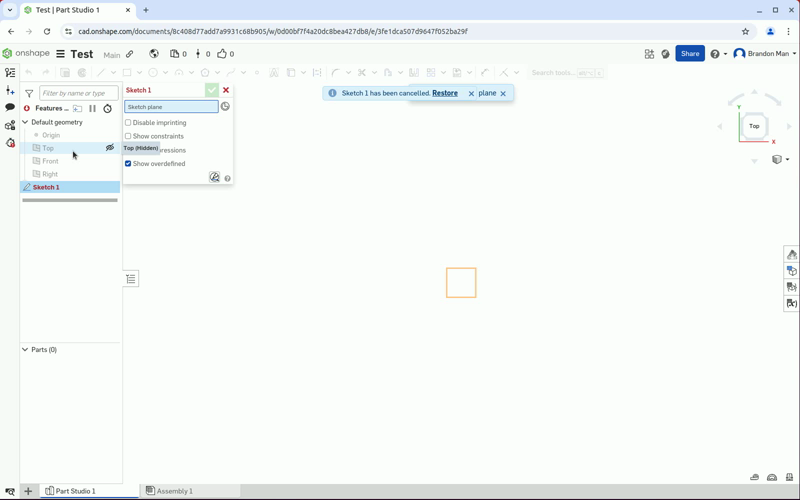
click(73, 150)
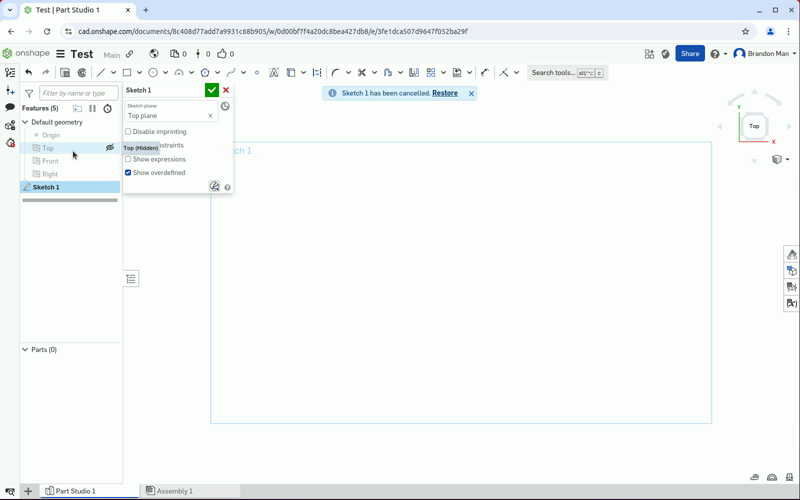
mouse_move(73, 352)
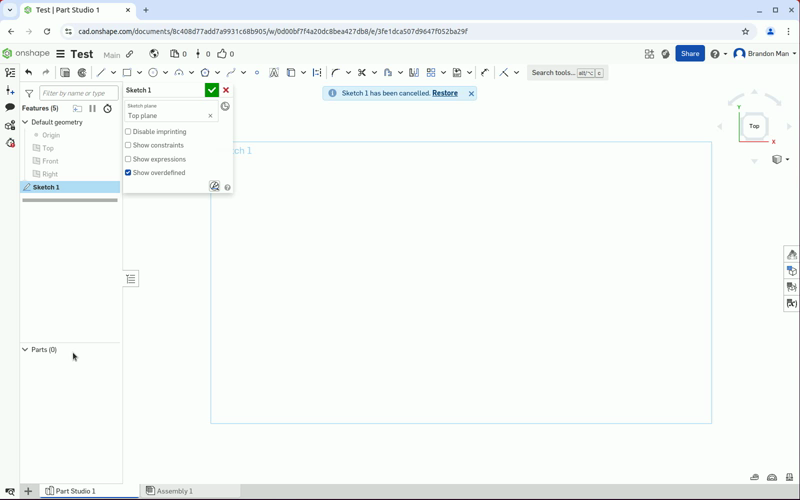
key(y)
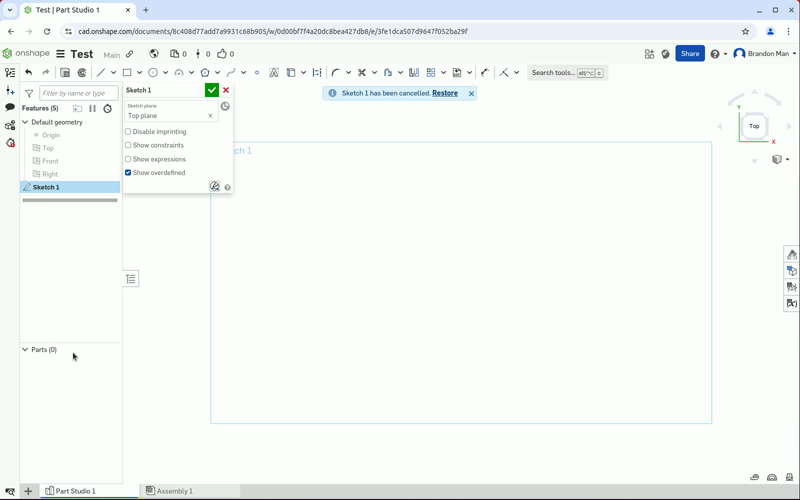
key(l)
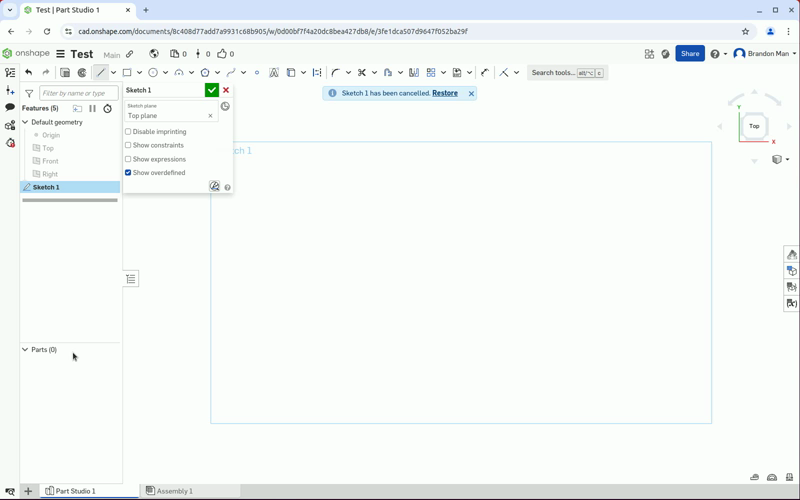
key_down(shift)
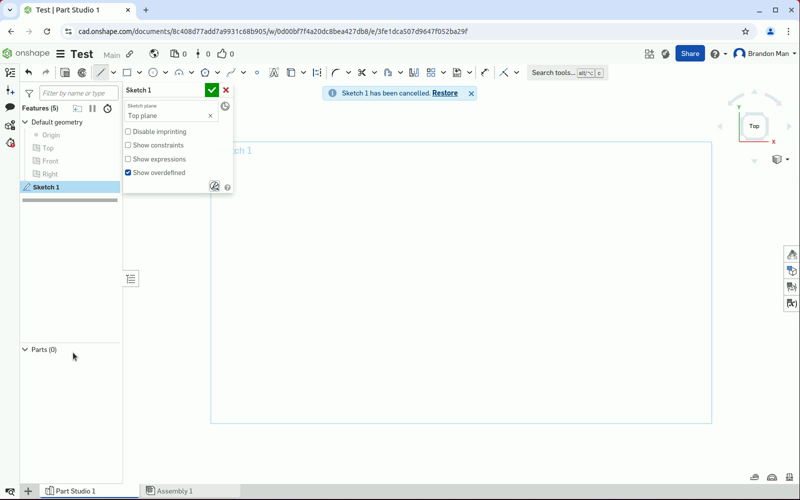
mouse_move(348, 282)
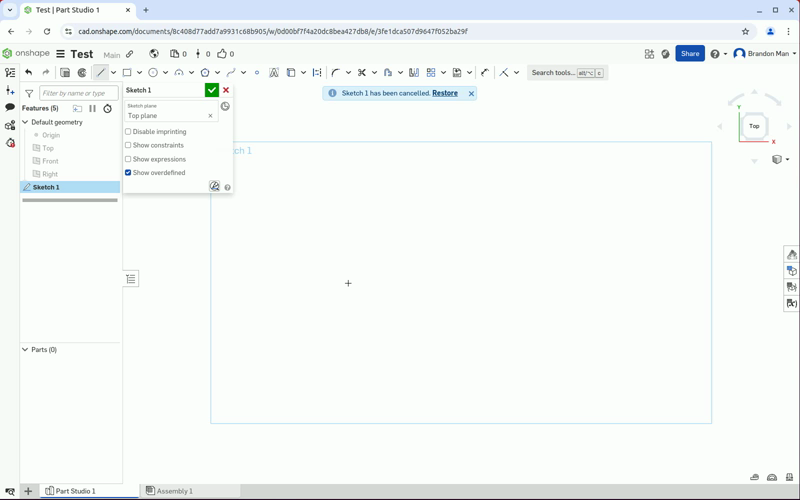
click(348, 282)
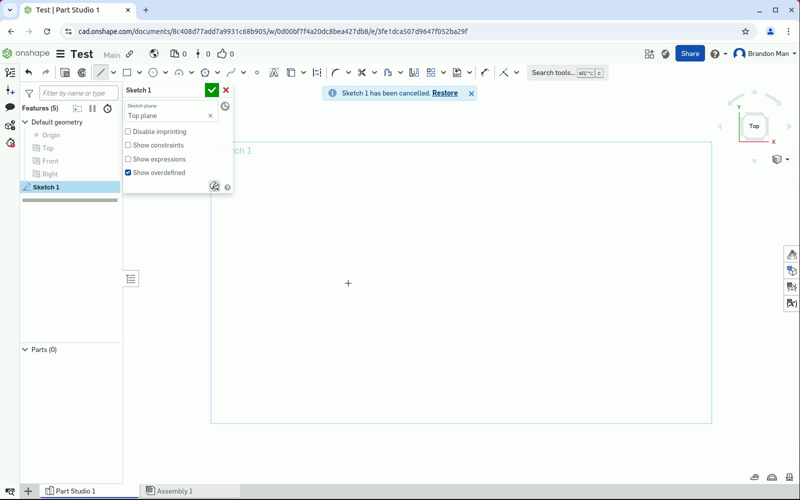
key_up(shift)
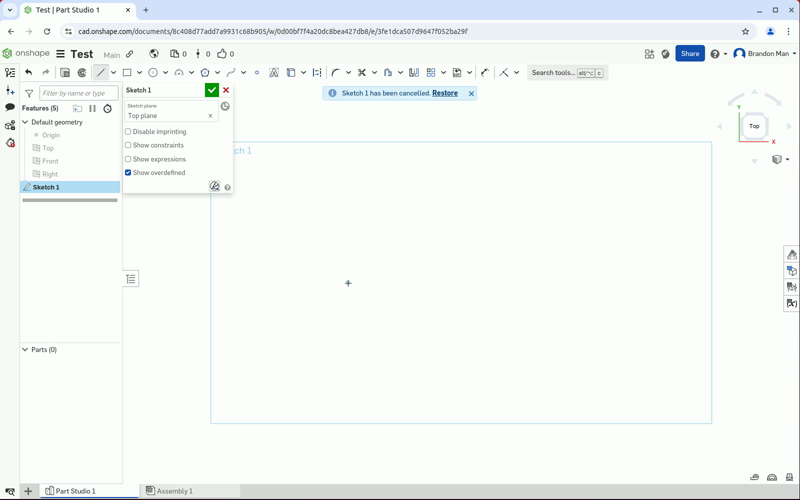
key_down(shift)
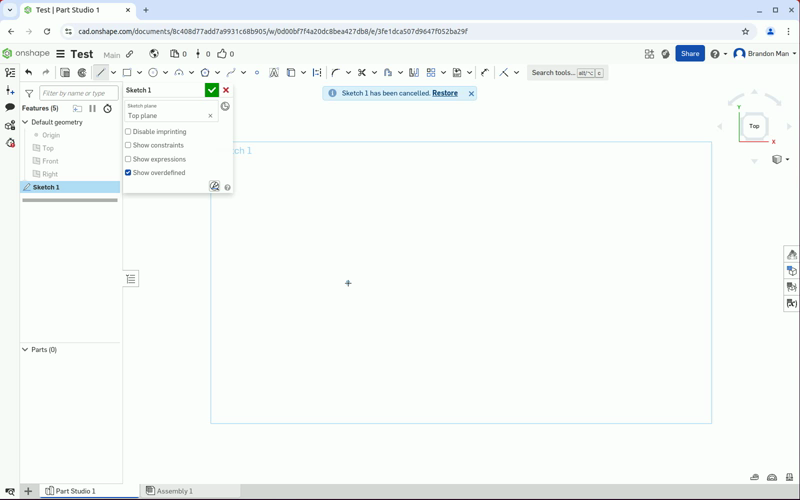
mouse_move(460, 282)
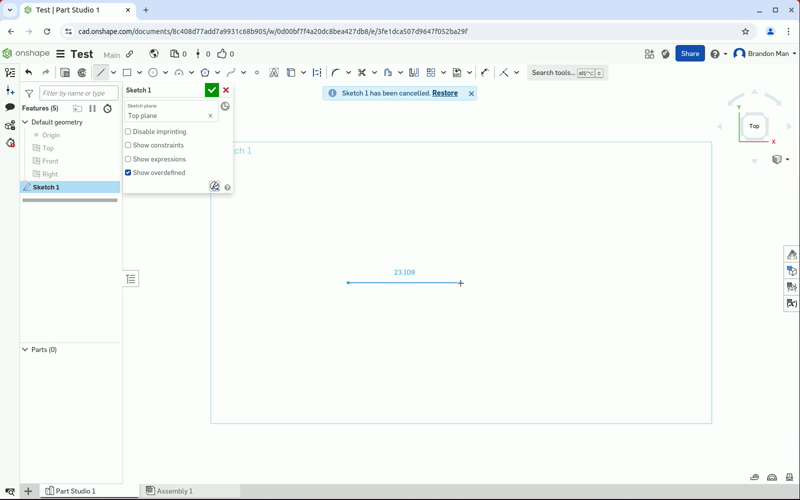
click(460, 282)
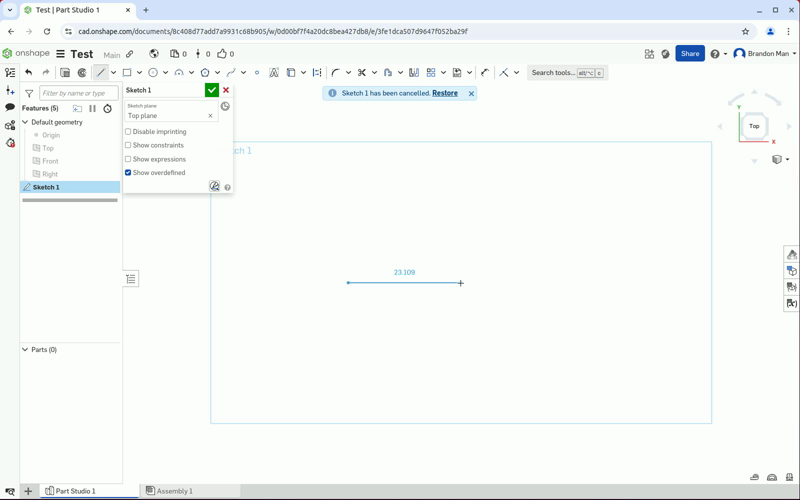
key_up(shift)
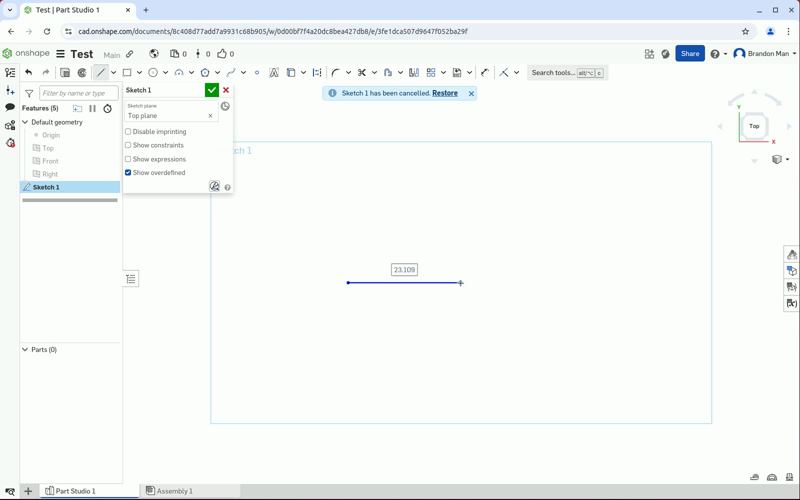
key_down(shift)
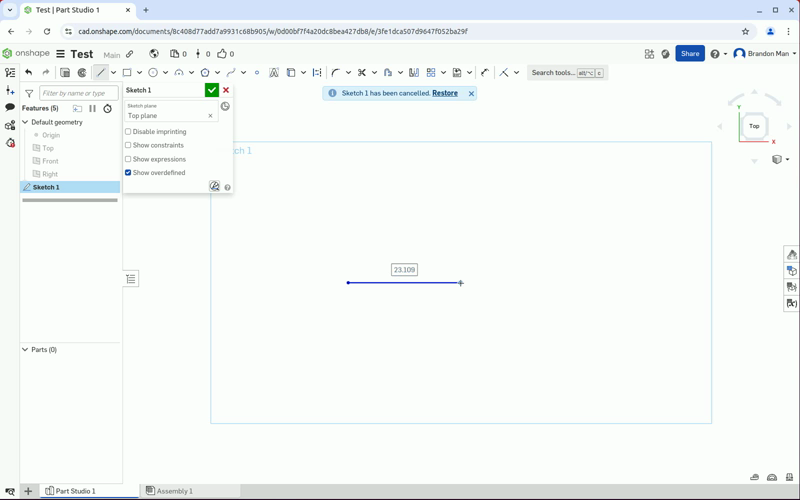
mouse_move(460, 200)
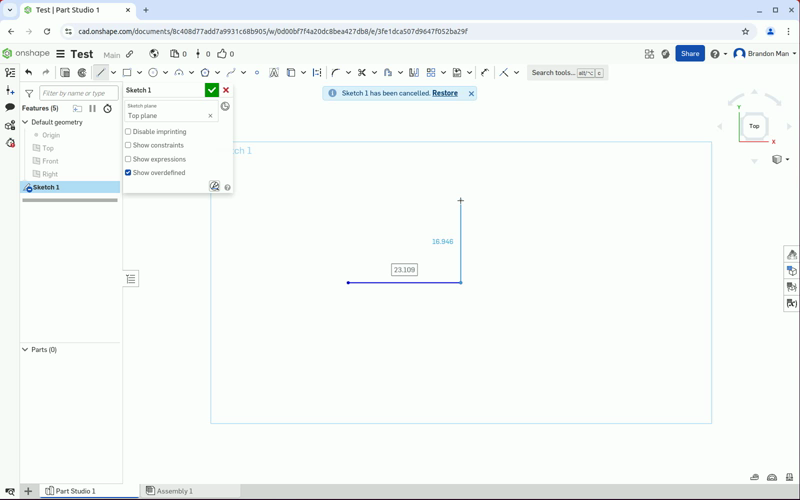
click(460, 200)
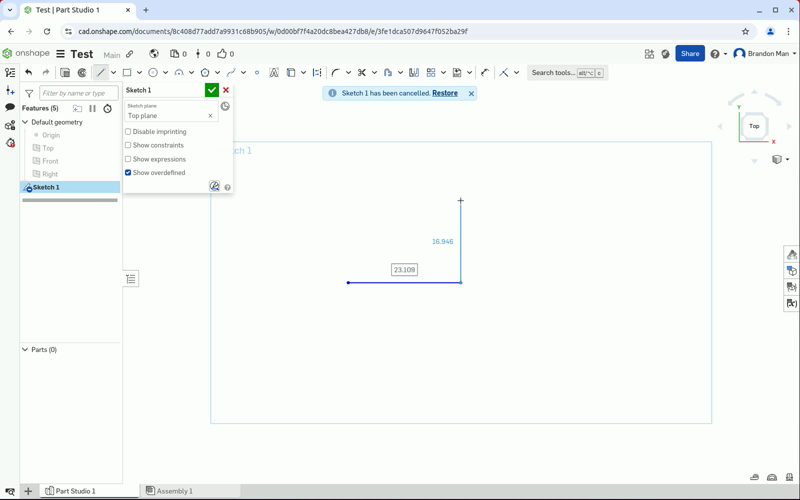
key_up(shift)
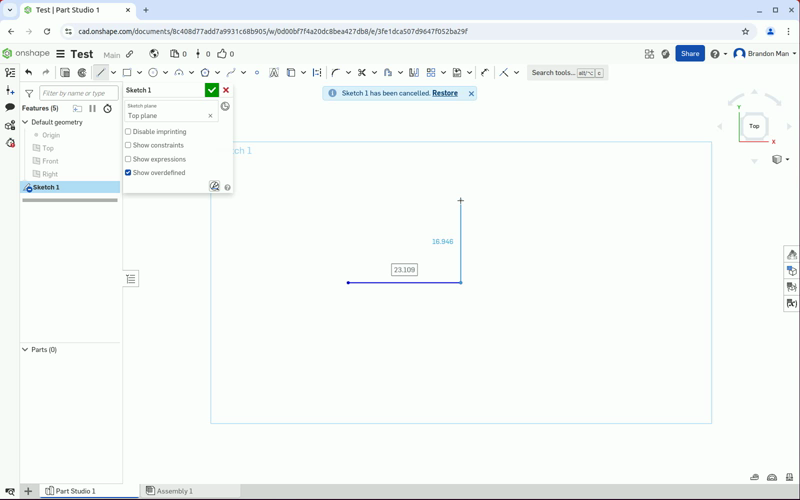
key_down(shift)
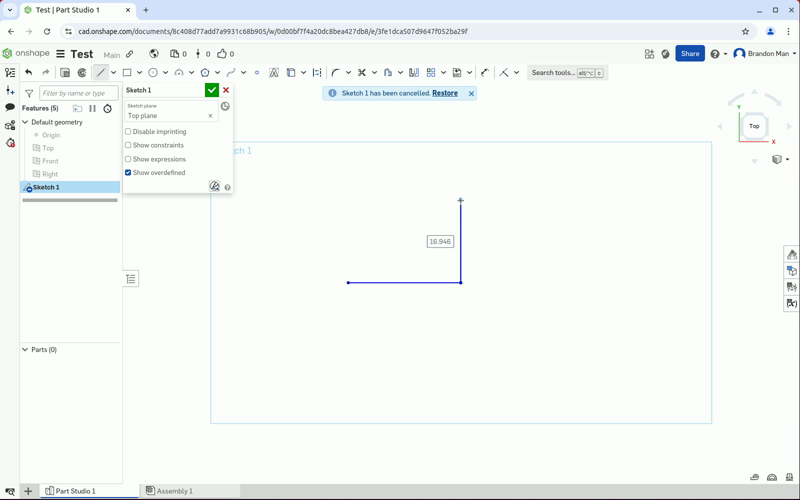
mouse_move(348, 200)
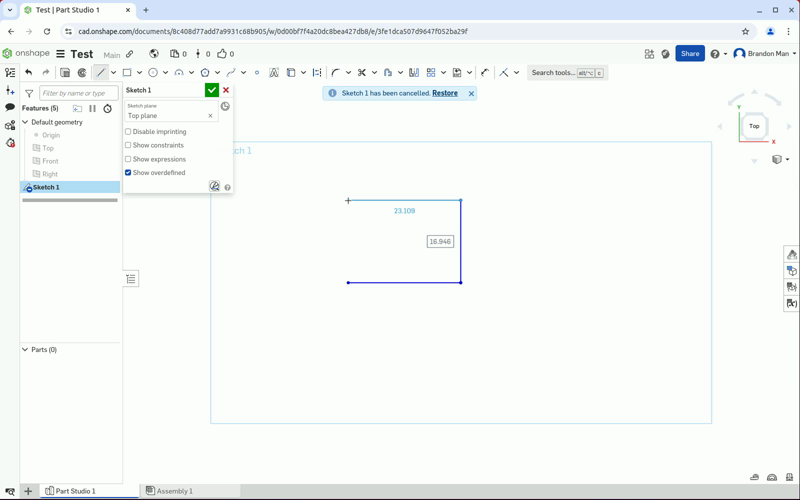
click(348, 200)
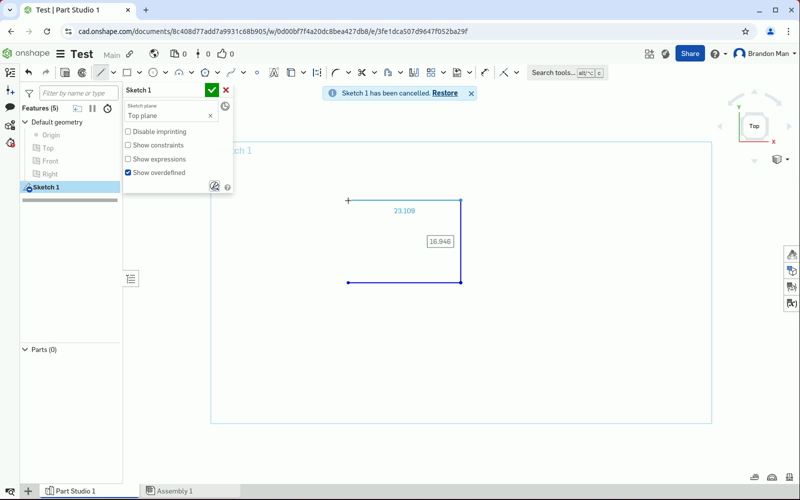
key_up(shift)
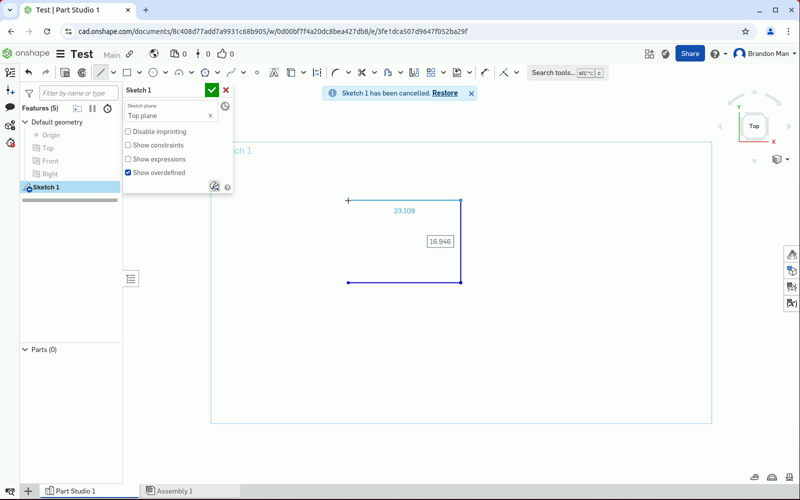
key_down(shift)
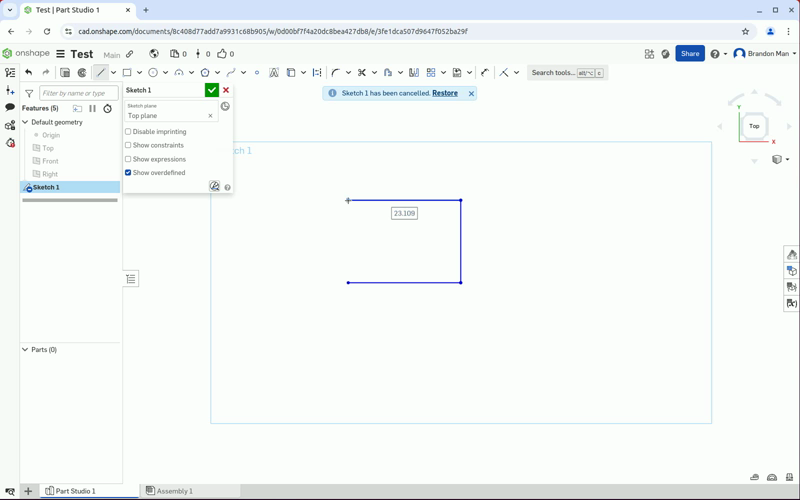
mouse_move(348, 282)
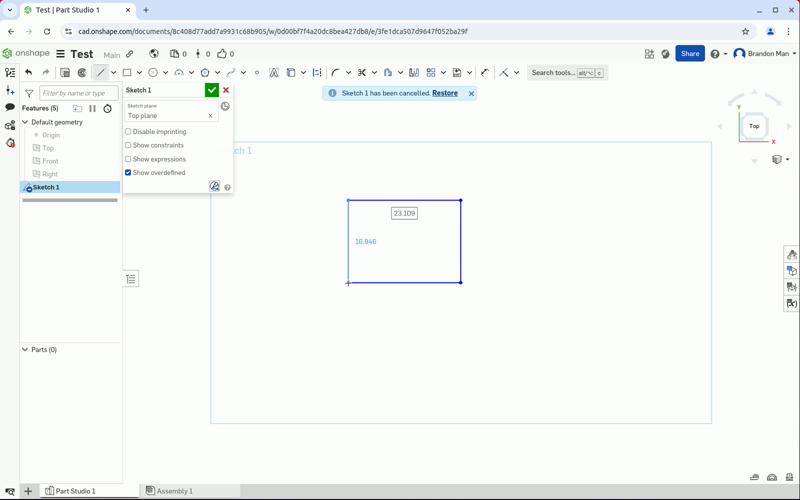
key_up(shift)
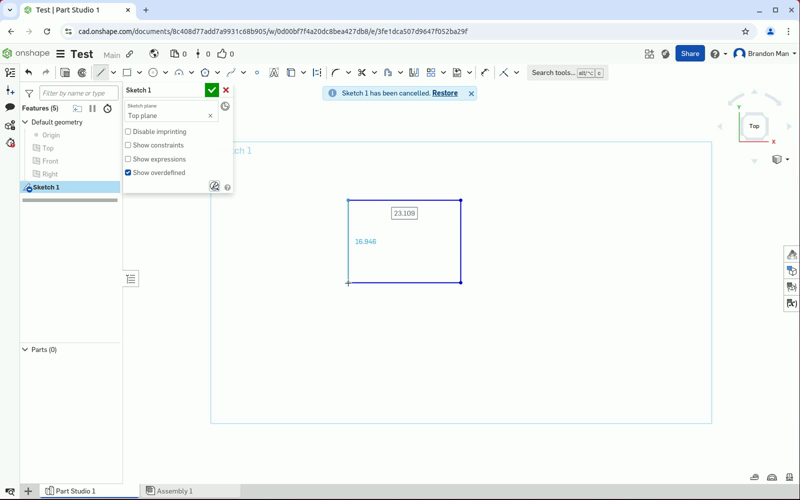
click(348, 282)
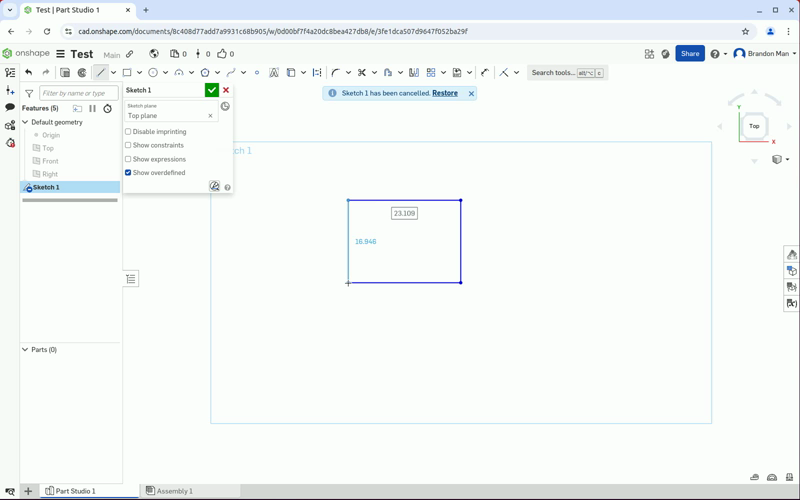
key(esc)
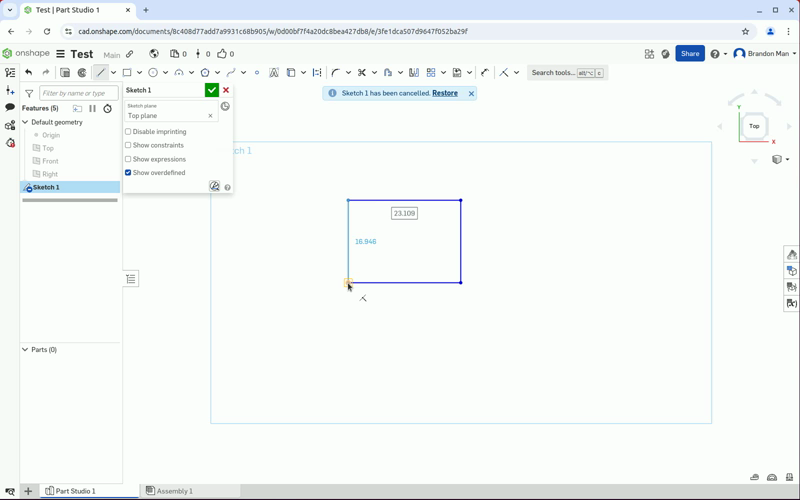
mouse_move(411, 242)
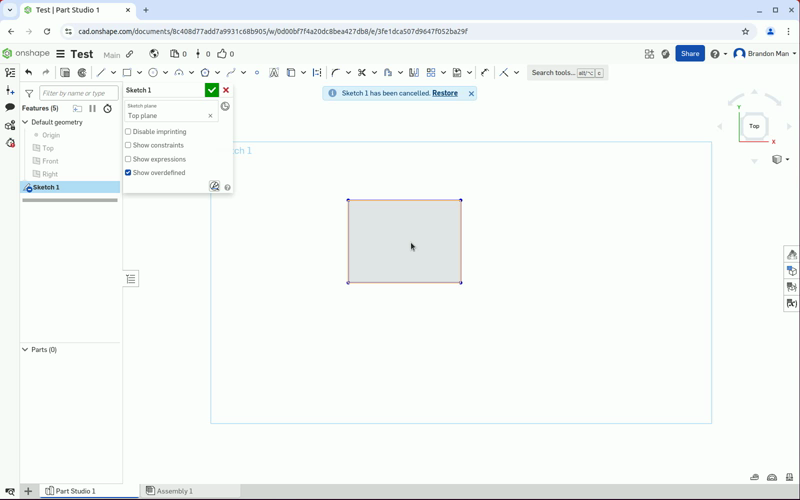
click(411, 242)
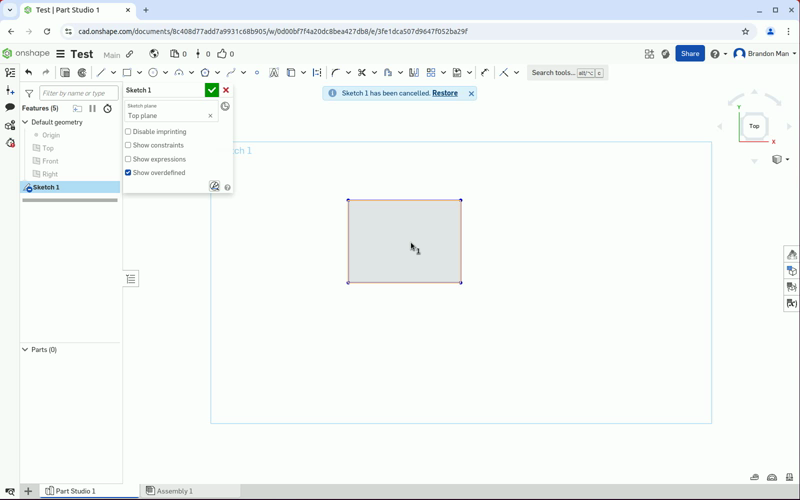
mouse_move(73, 352)
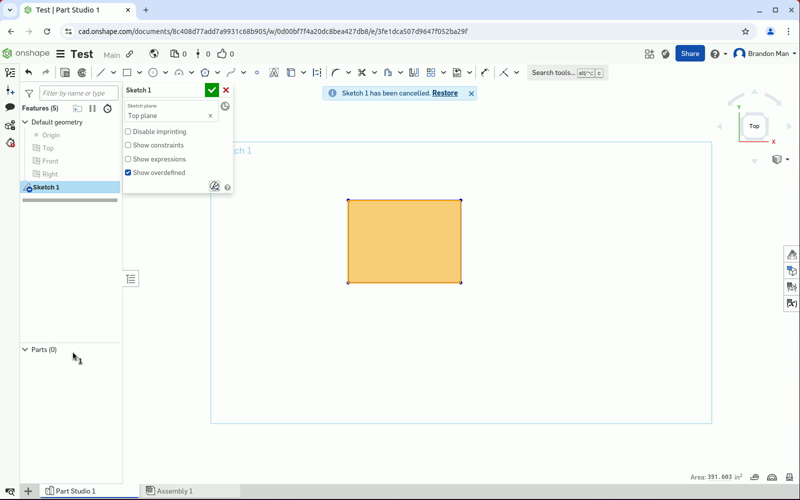
key(shift+y)
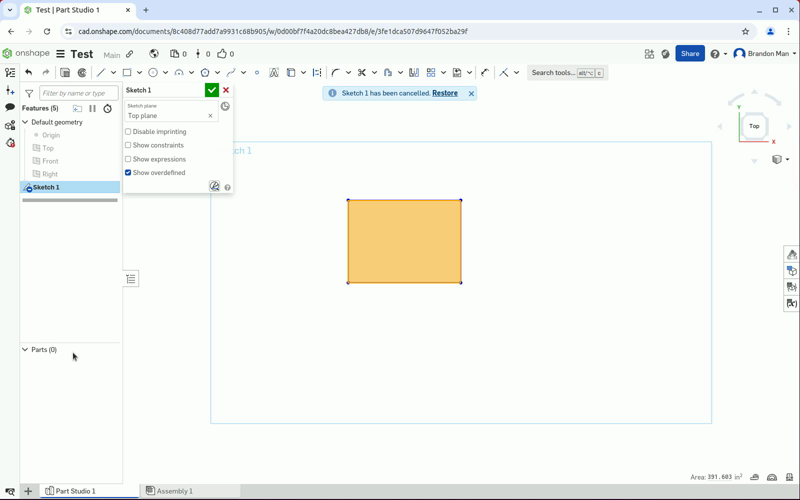
key(shift+e)
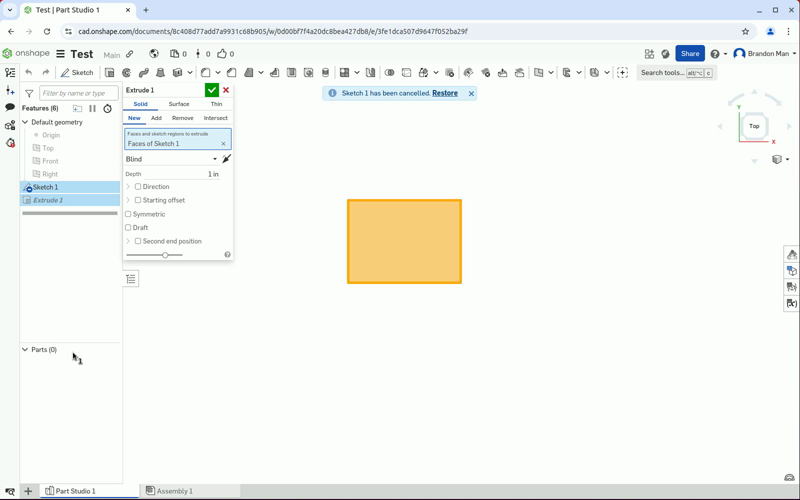
mouse_move(143, 106)
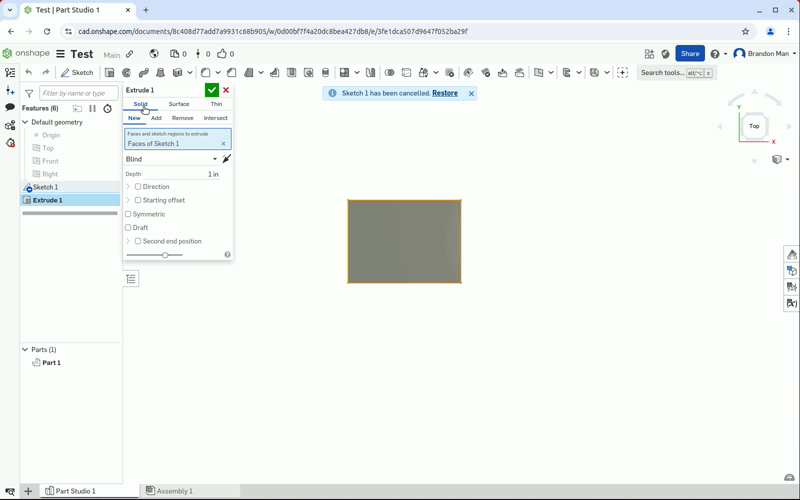
click(143, 106)
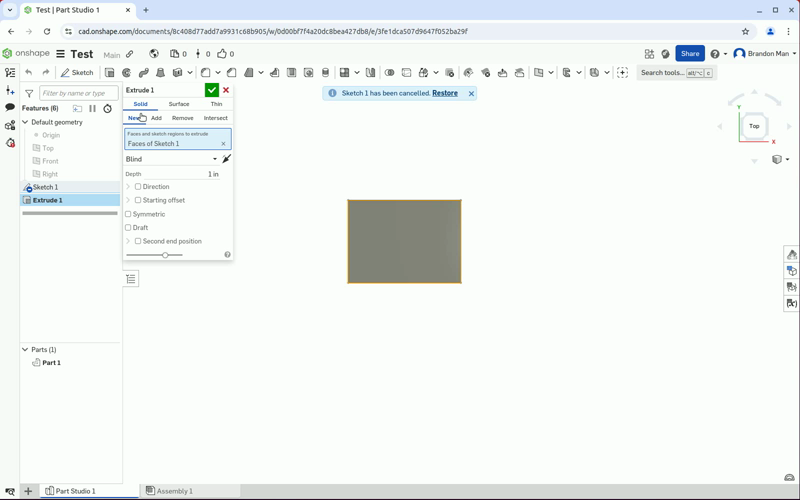
mouse_move(137, 120)
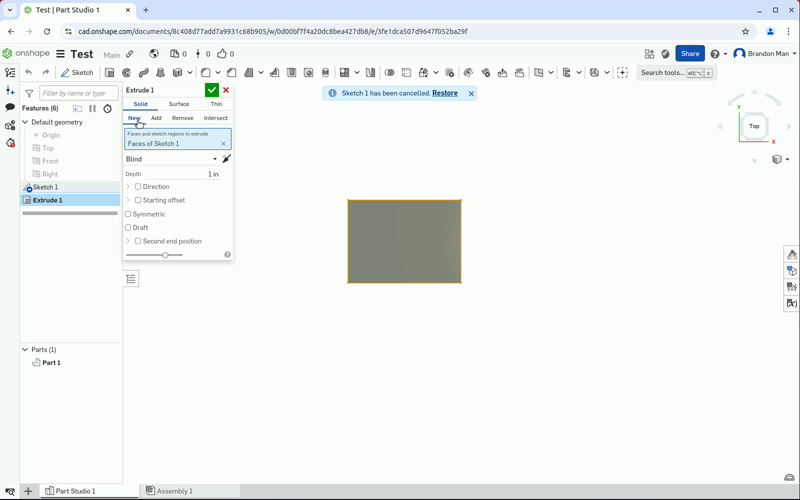
click(137, 120)
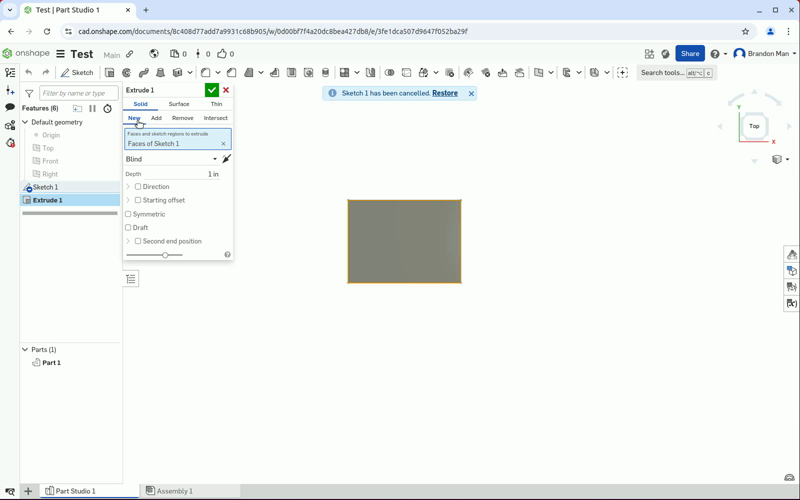
key(tab, 4)
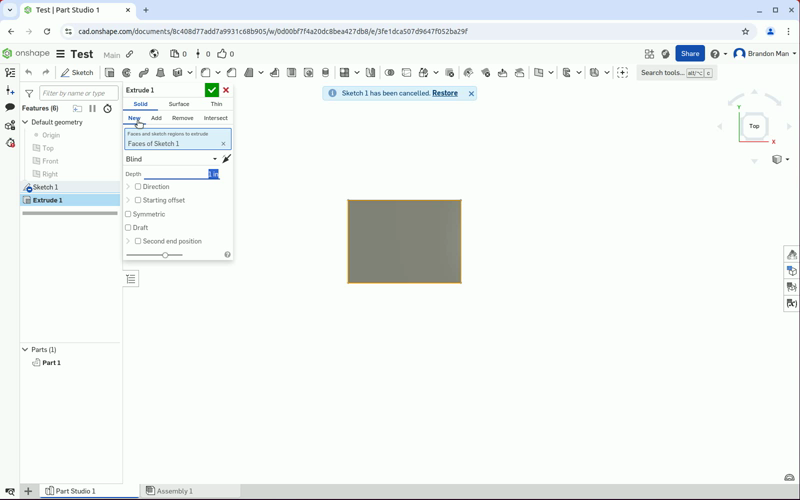
text(1.204)
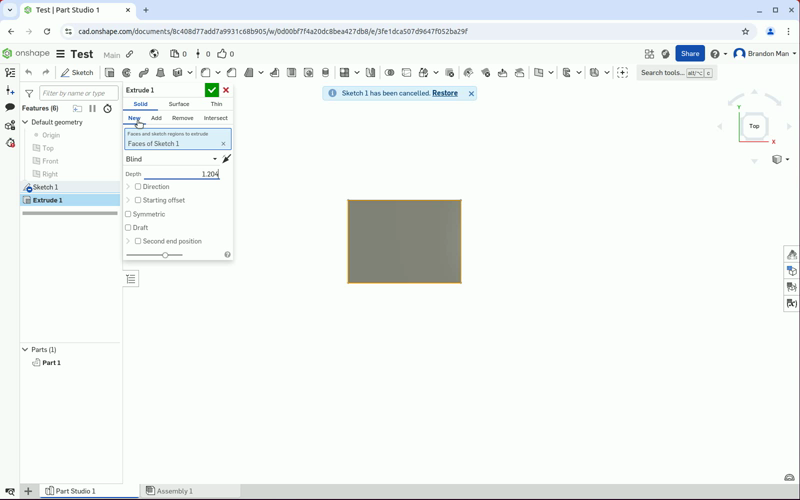
key(enter)
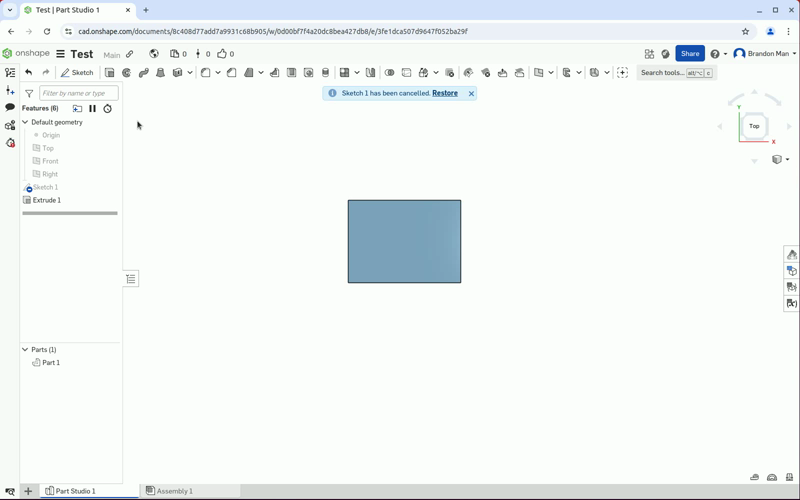
key(shift+h)
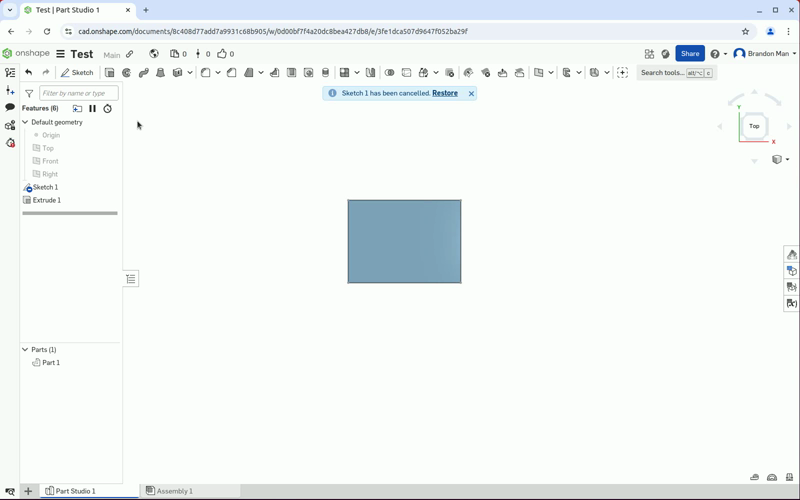
key(shift+h)
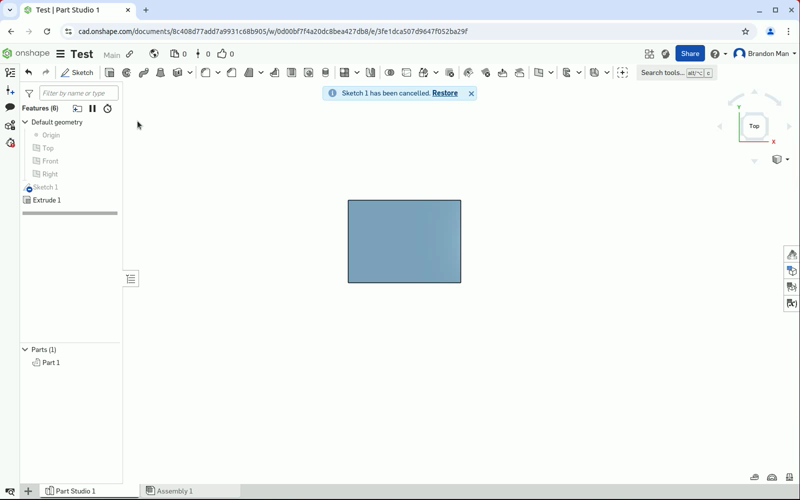
mouse_move(73, 189)
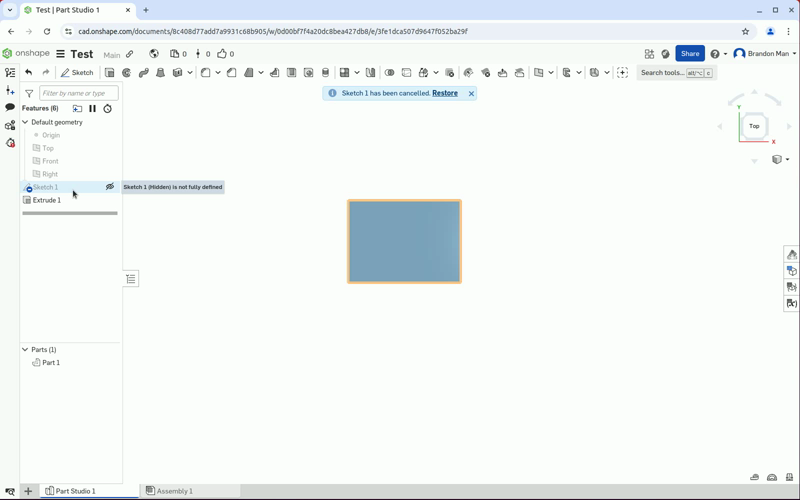
click(73, 189)
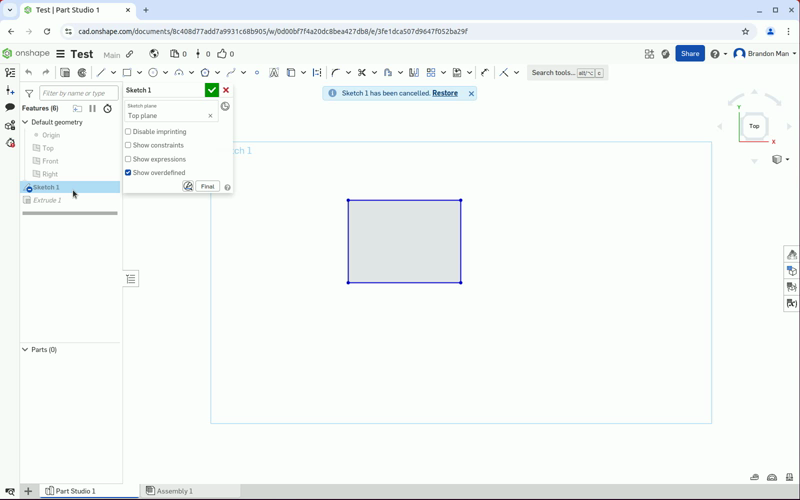
mouse_move(229, 92)
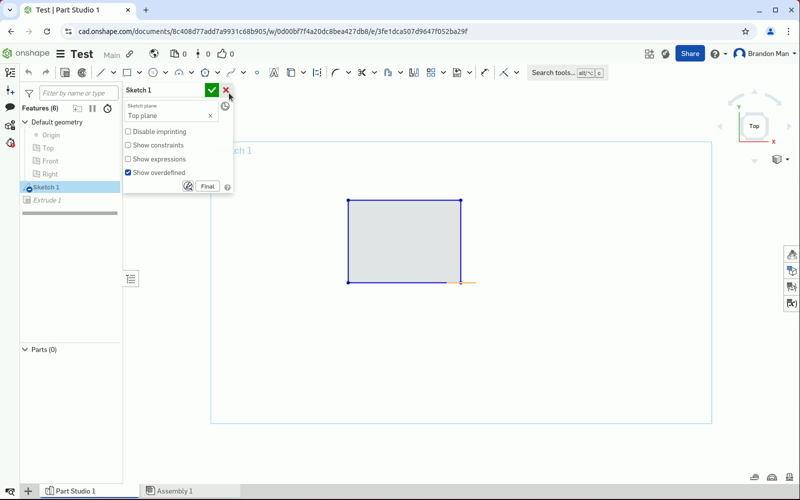
click(229, 92)
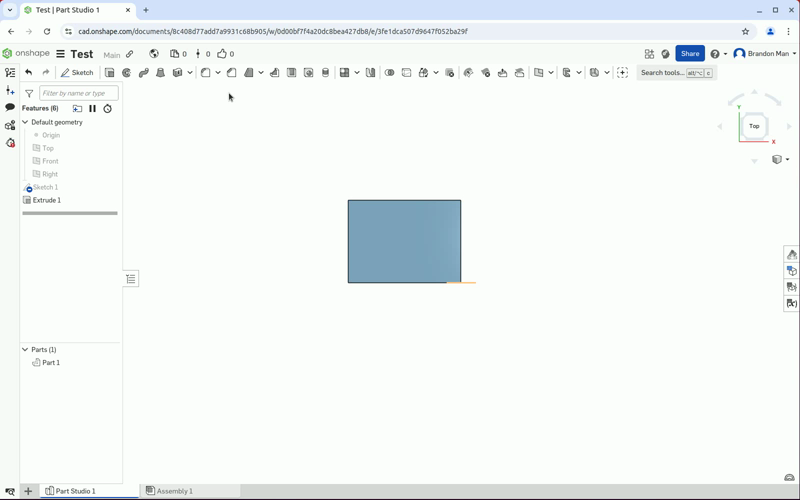
mouse_move(541, 75)
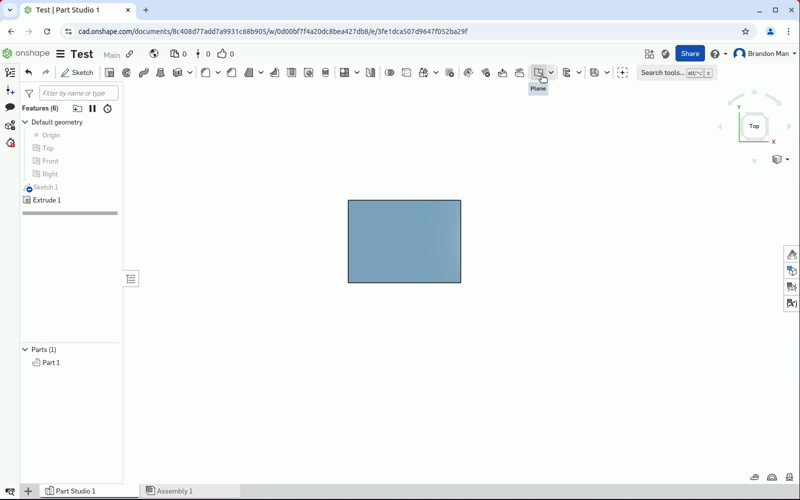
click(541, 75)
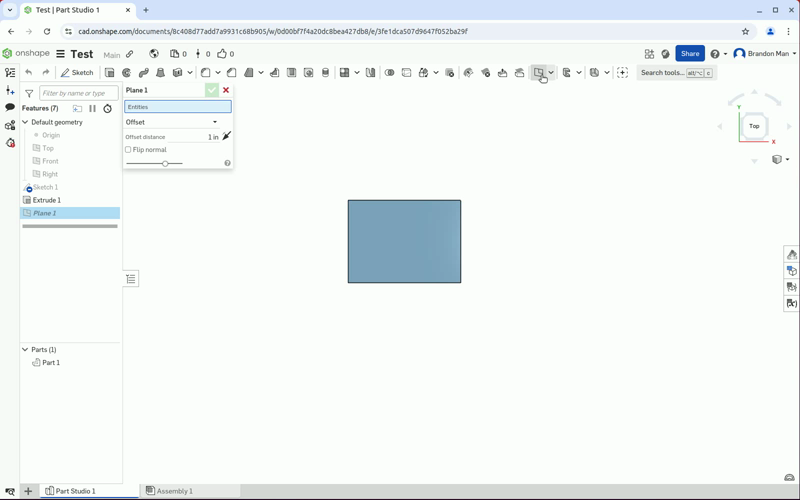
mouse_move(73, 150)
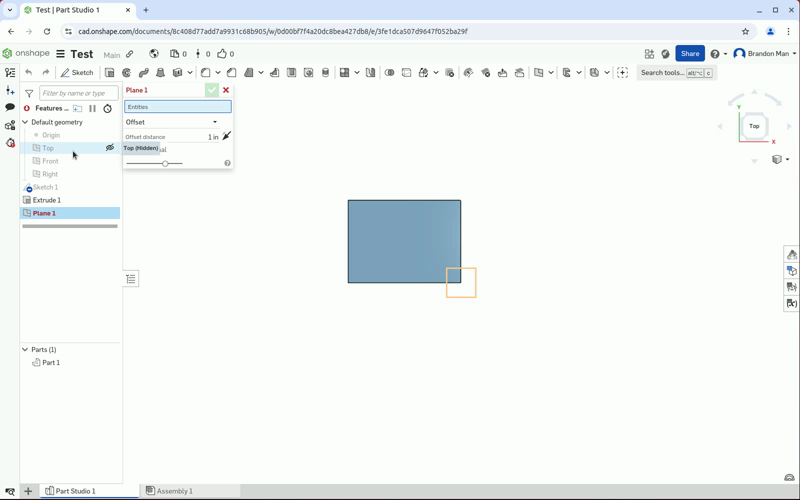
click(73, 150)
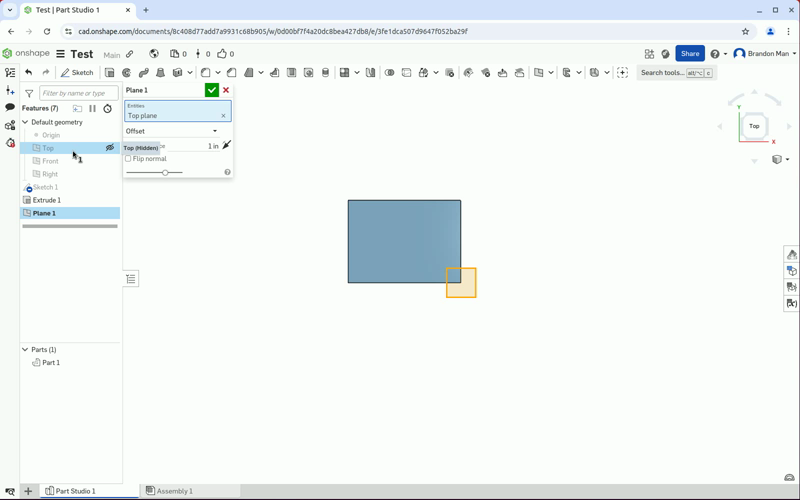
key(tab, 2)
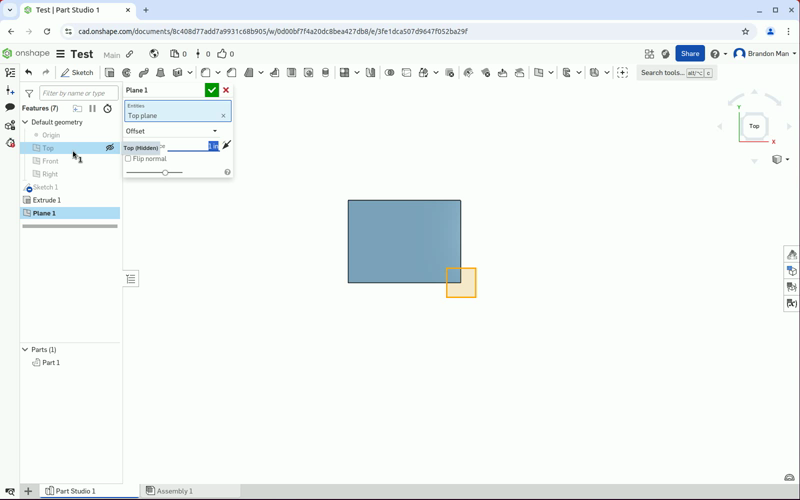
text(1.202)
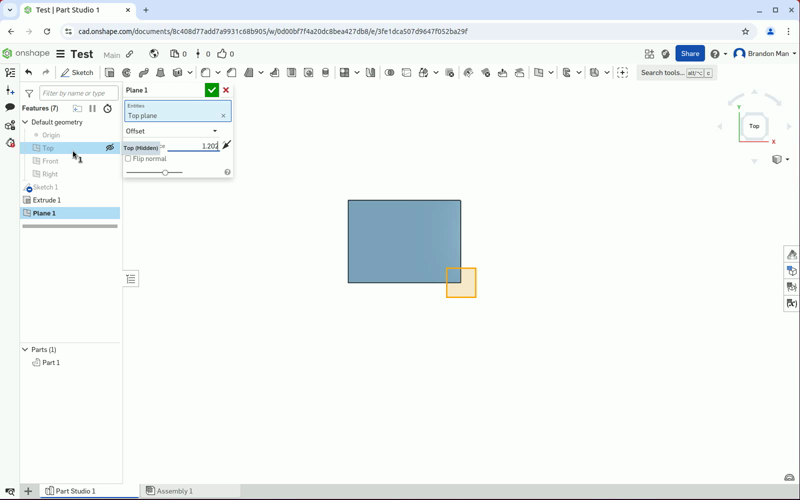
key(enter, 2)
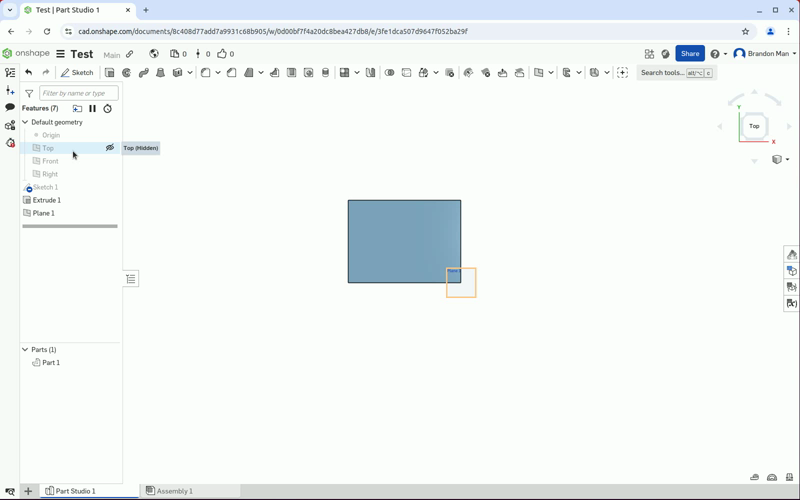
key(shift+s)
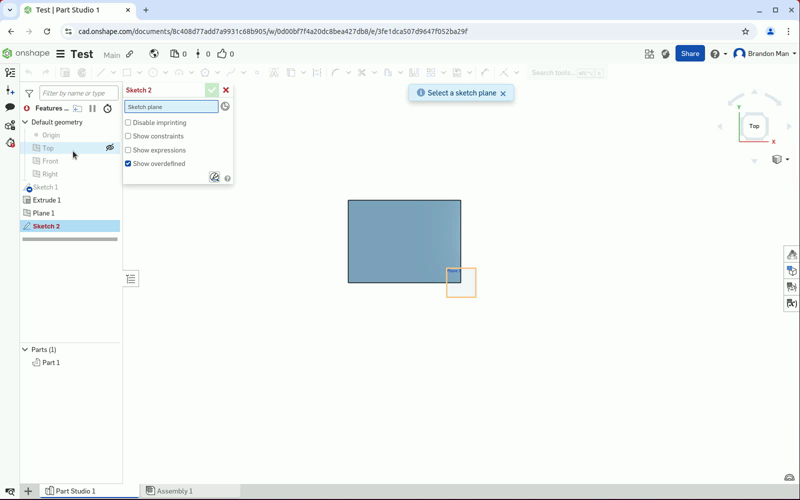
mouse_move(73, 215)
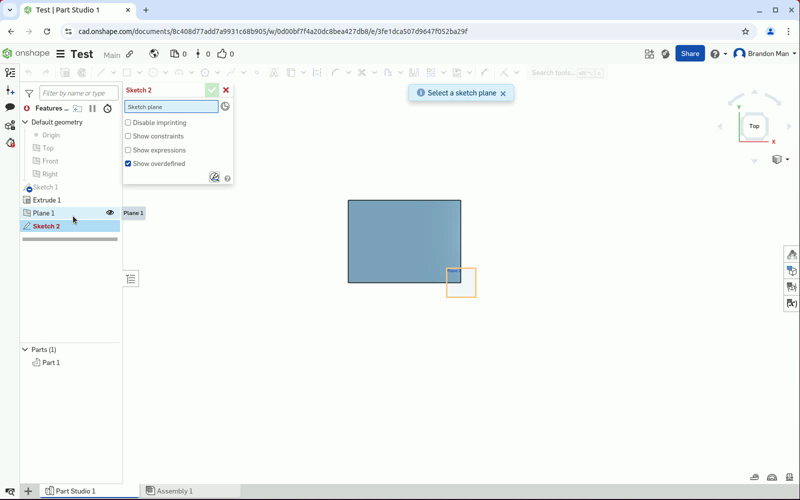
click(73, 215)
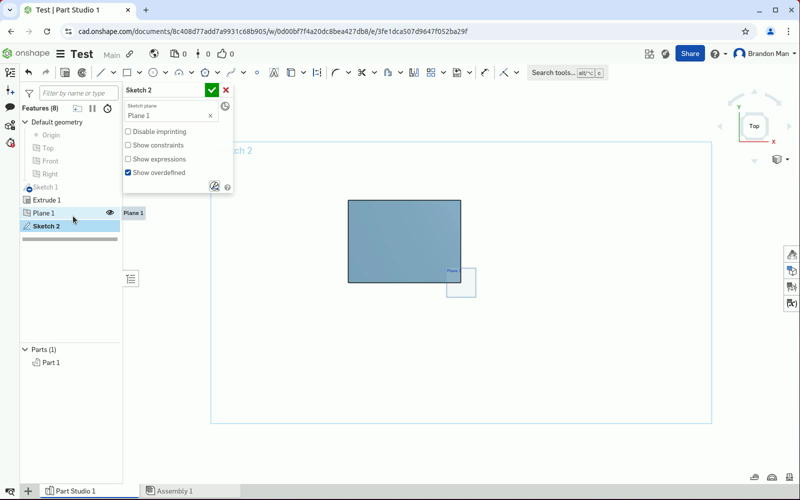
mouse_move(73, 352)
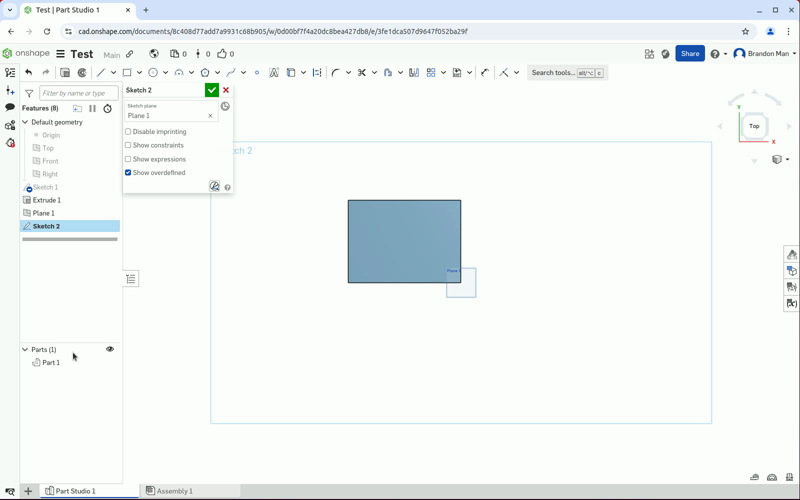
key(y)
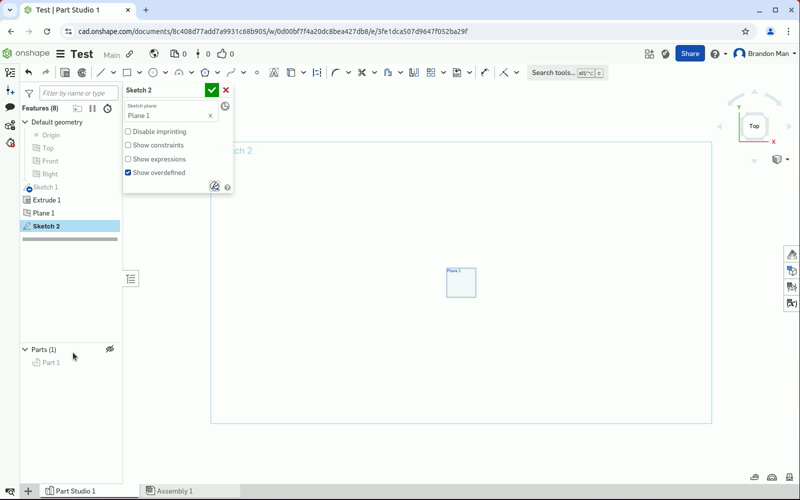
key(l)
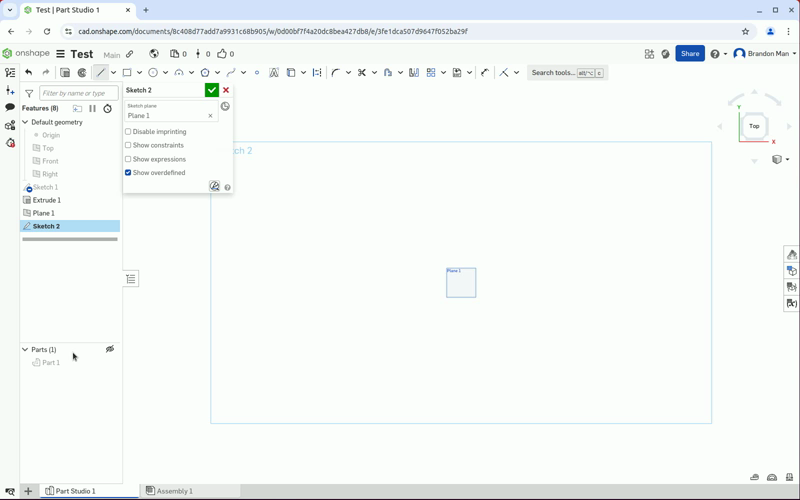
key_down(shift)
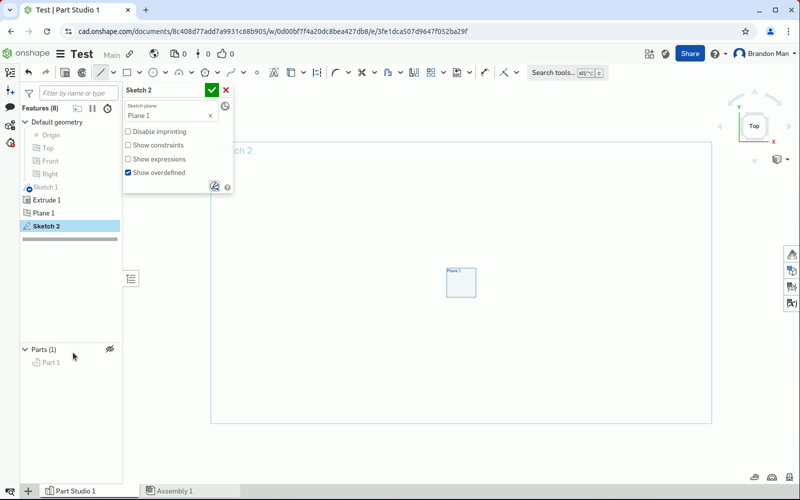
mouse_move(348, 282)
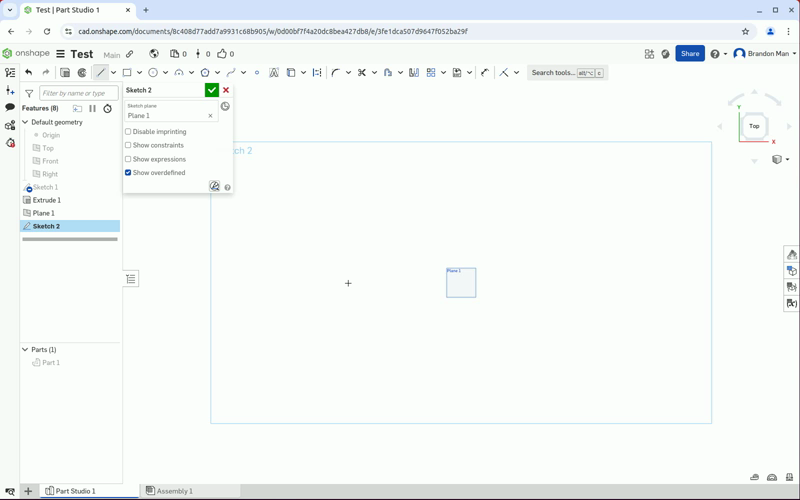
click(348, 282)
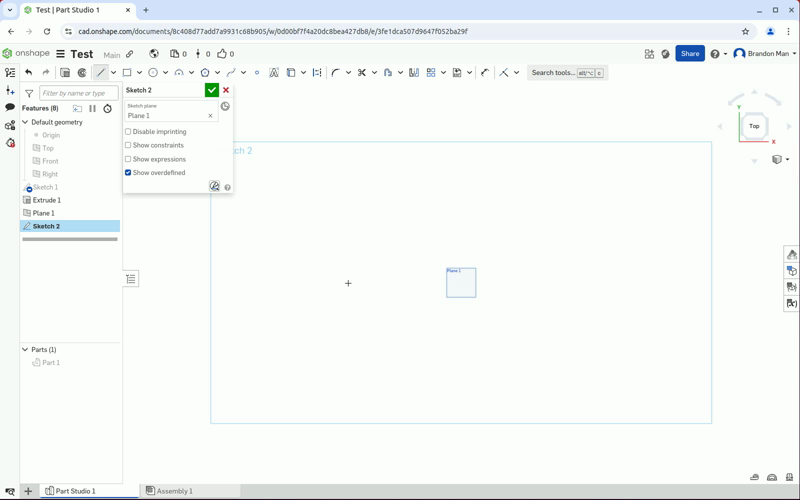
key_up(shift)
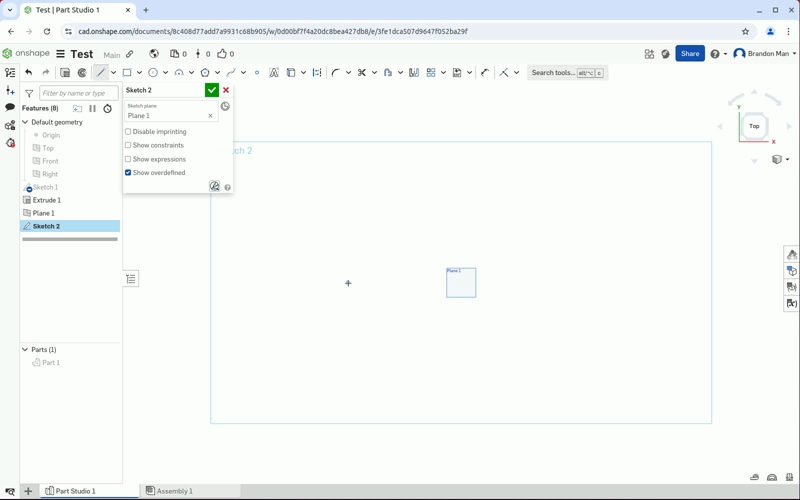
key_down(shift)
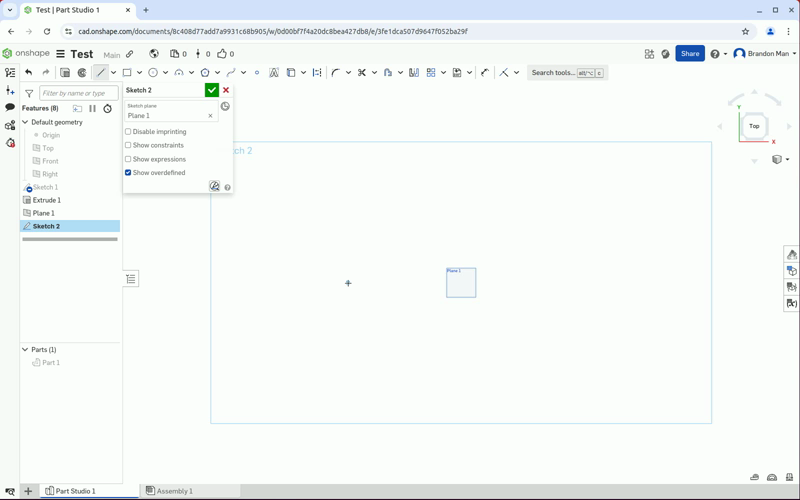
mouse_move(378, 282)
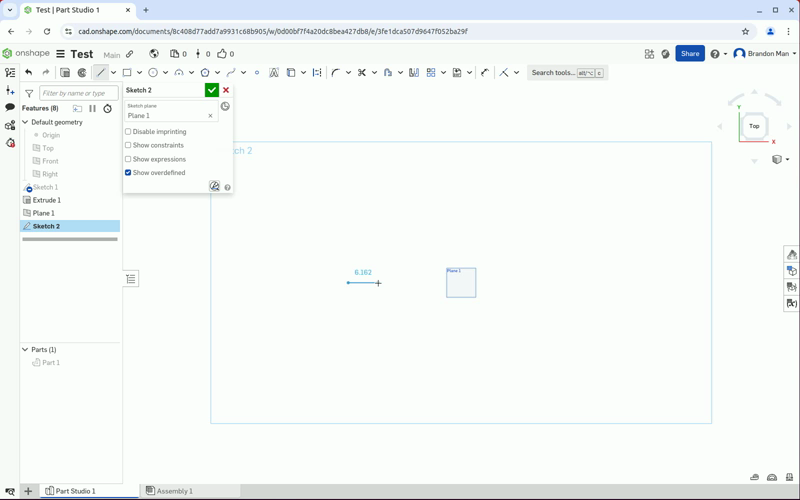
mouse_move(391, 282)
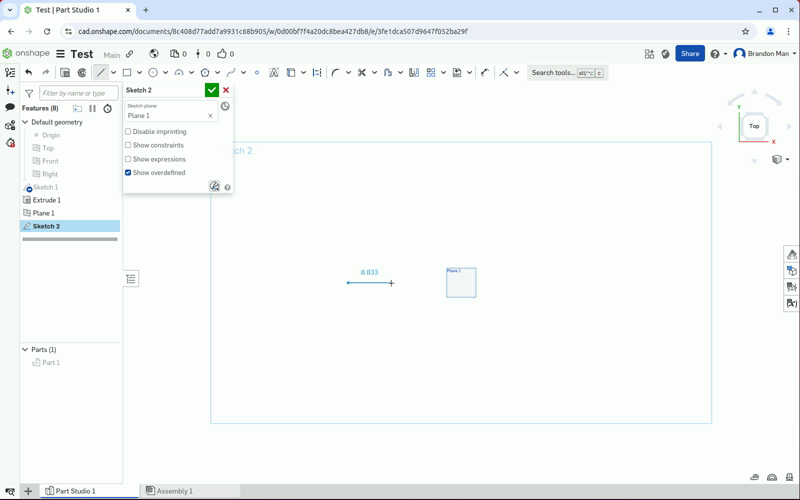
click(391, 282)
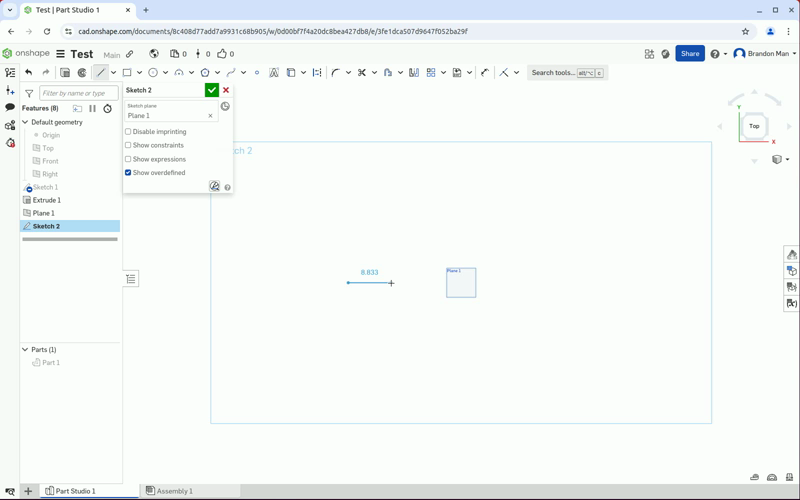
key_up(shift)
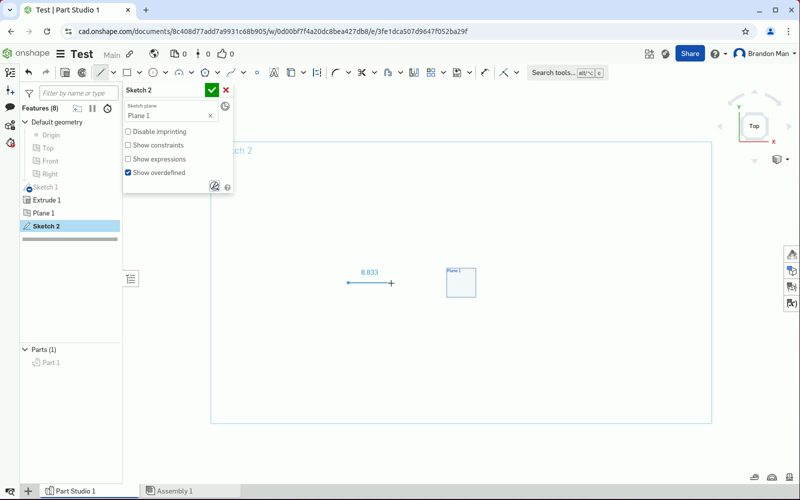
key_down(shift)
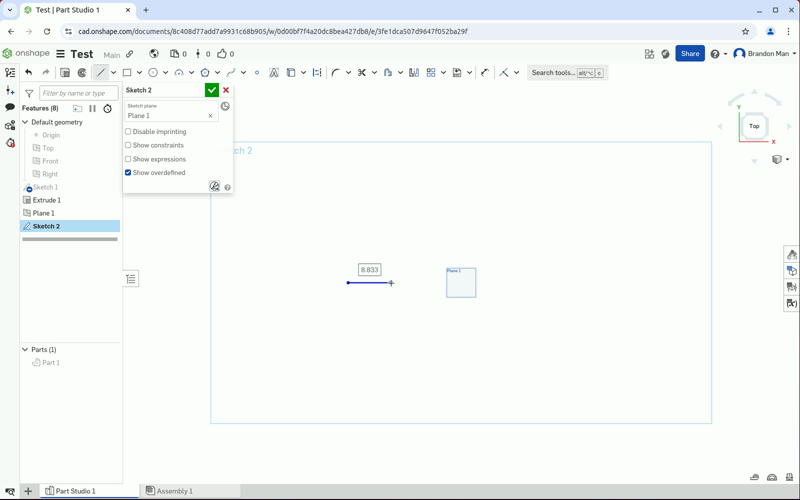
mouse_move(391, 199)
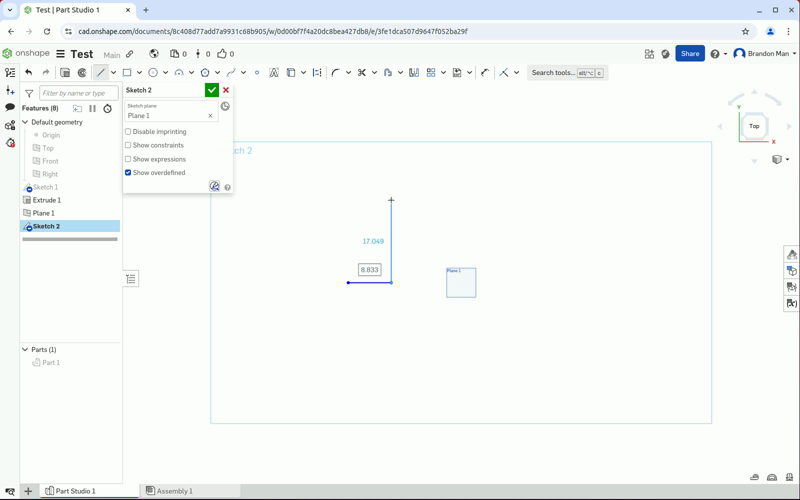
click(391, 199)
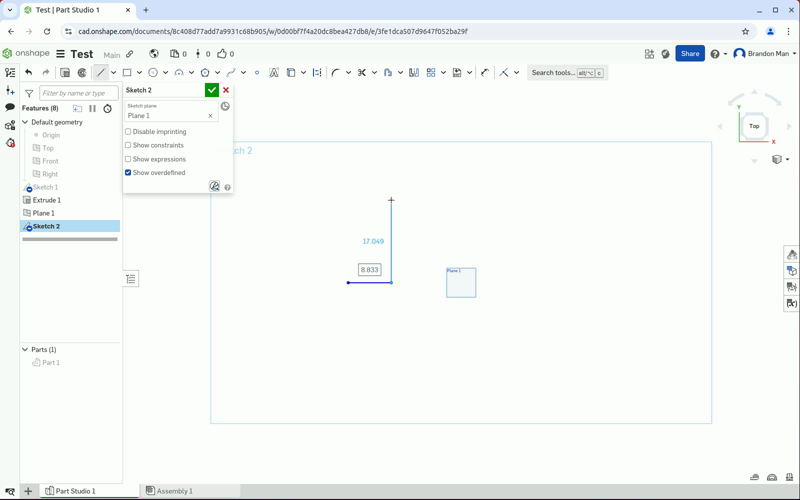
key_up(shift)
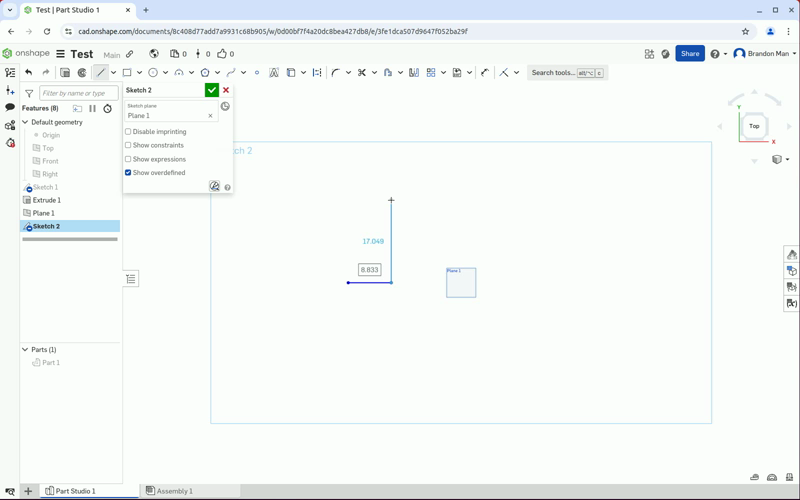
key_down(shift)
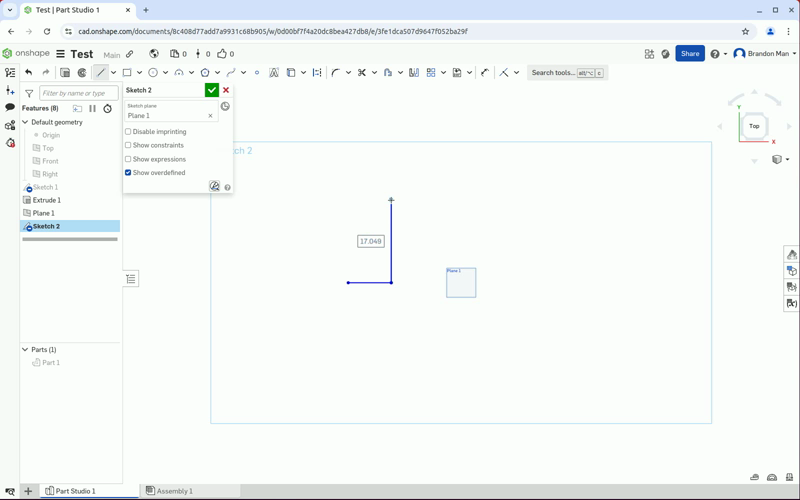
mouse_move(421, 199)
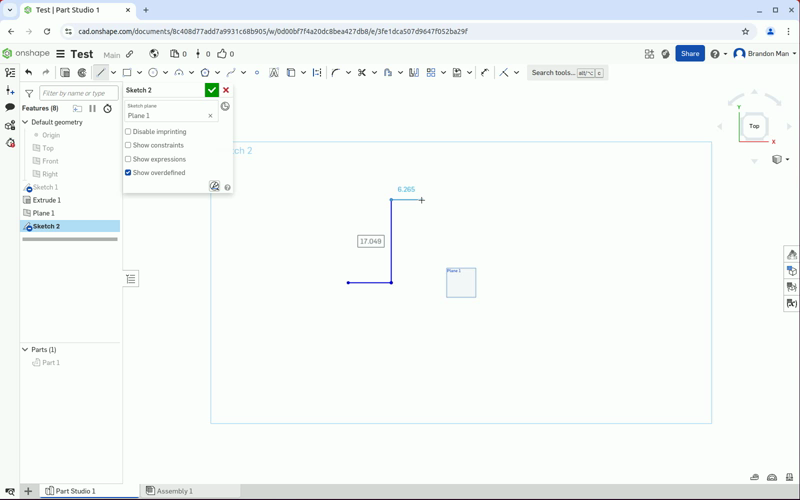
mouse_move(348, 199)
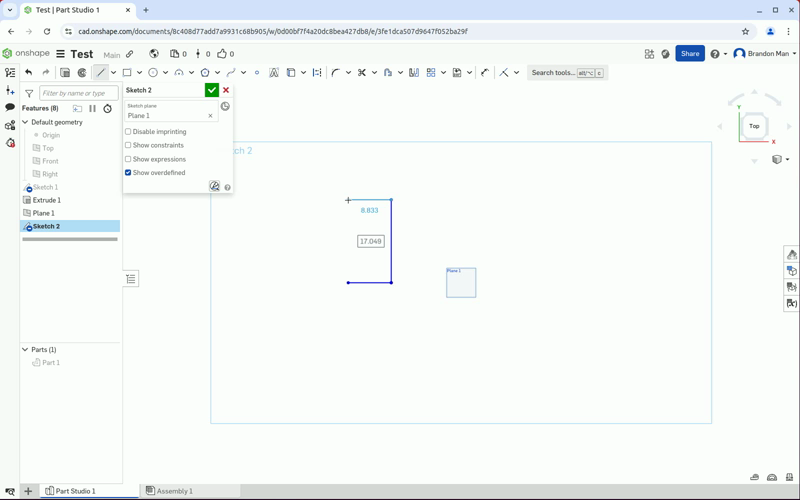
click(348, 199)
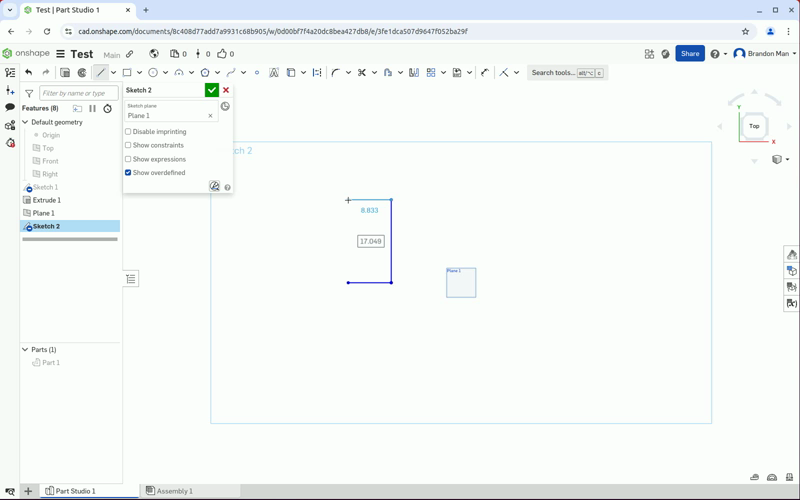
key_up(shift)
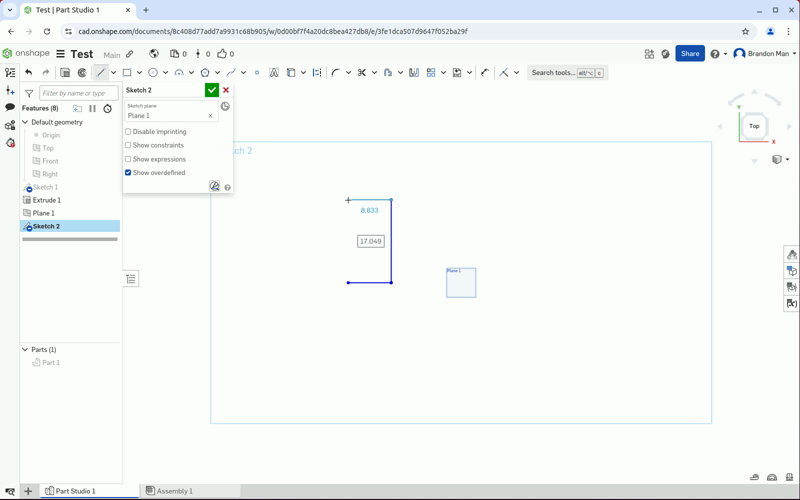
key_down(shift)
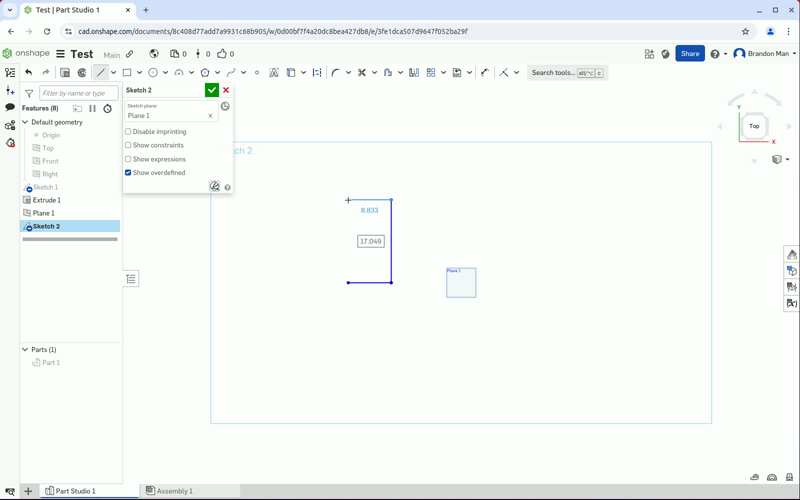
mouse_move(348, 282)
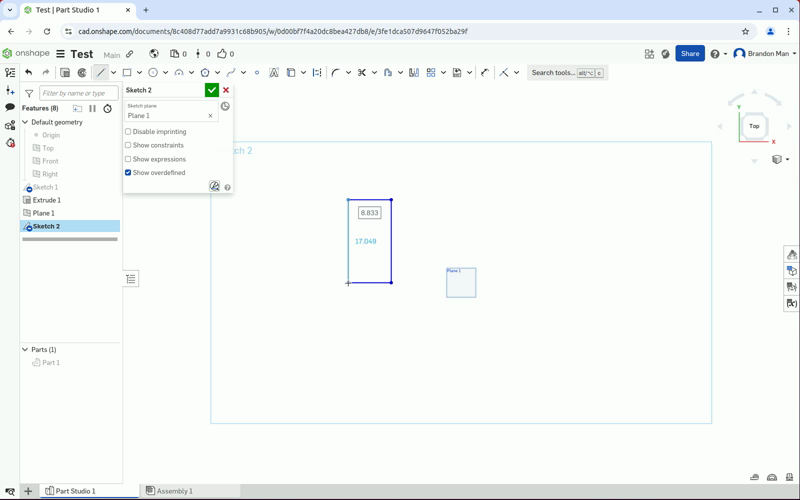
key_up(shift)
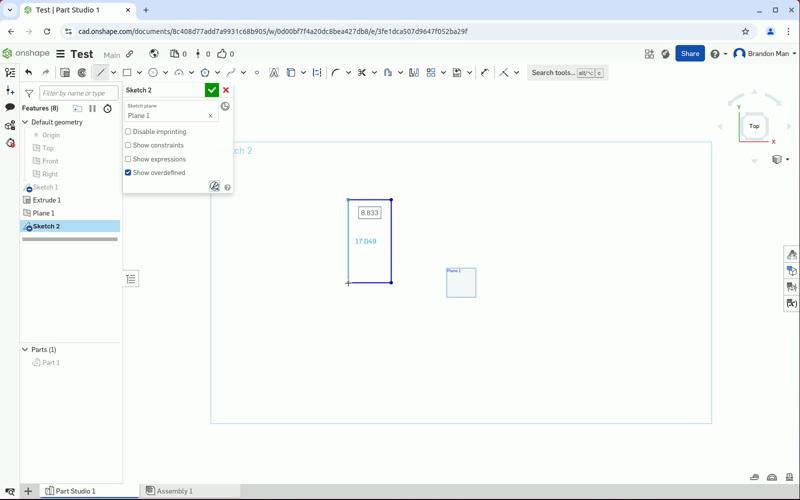
click(348, 282)
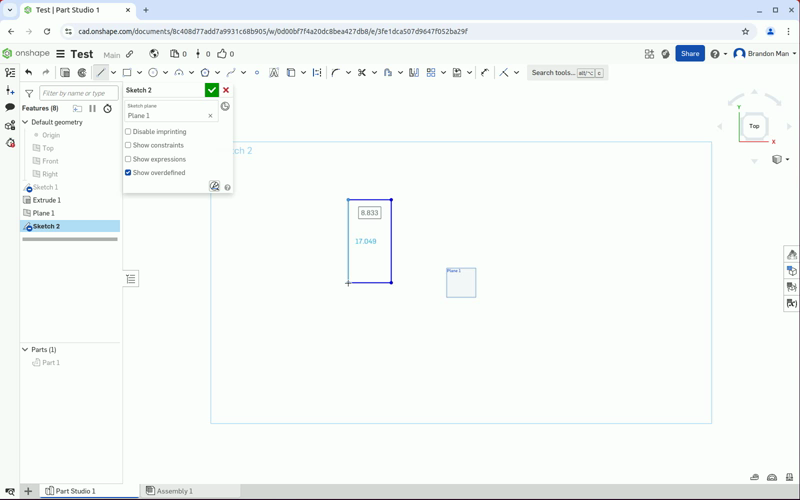
key(esc)
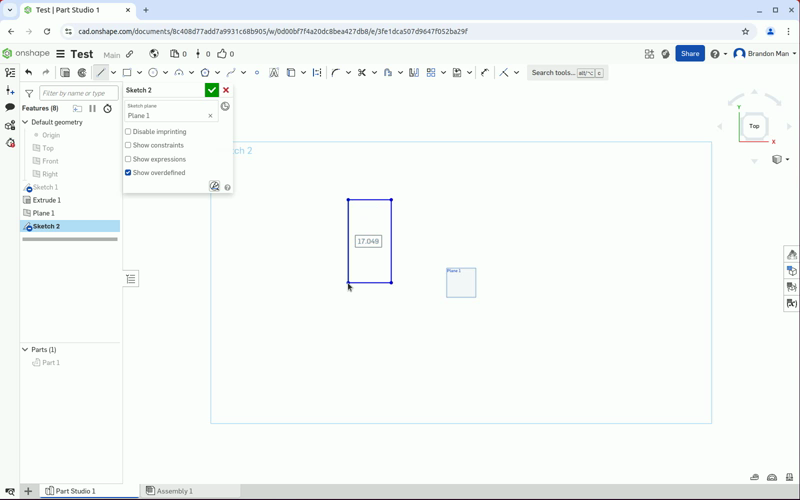
mouse_move(361, 256)
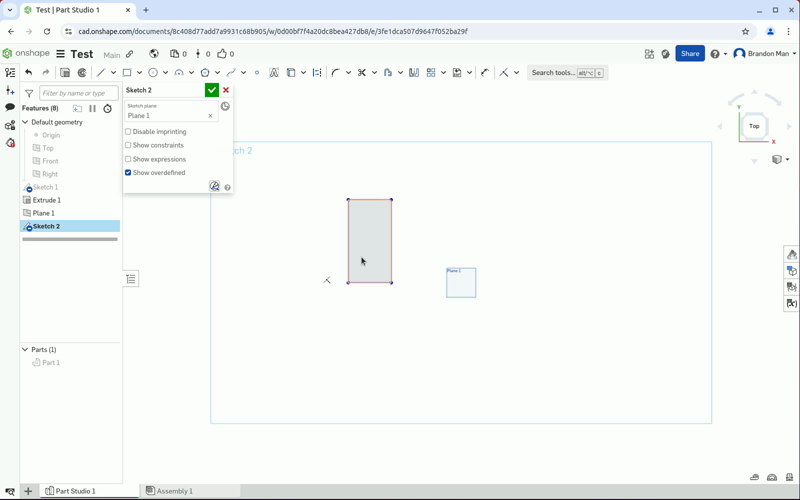
click(361, 256)
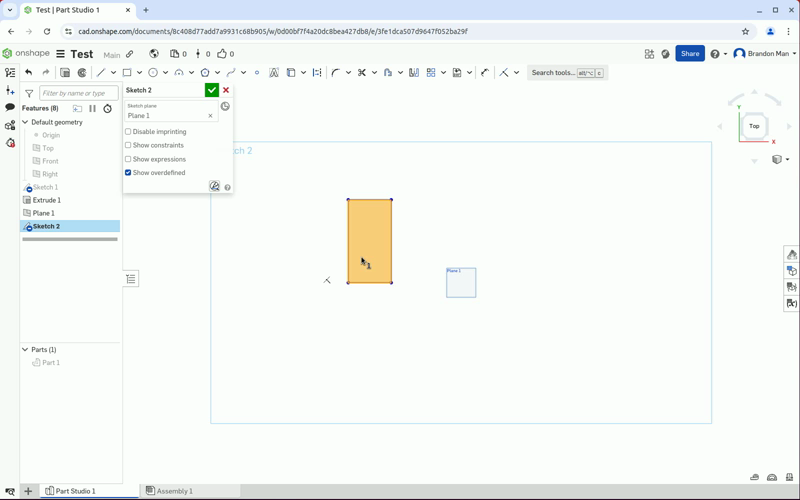
mouse_move(73, 352)
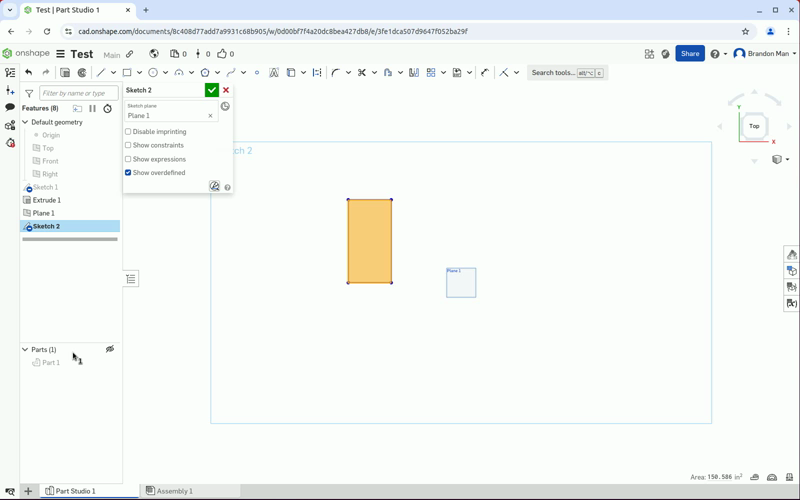
key(shift+y)
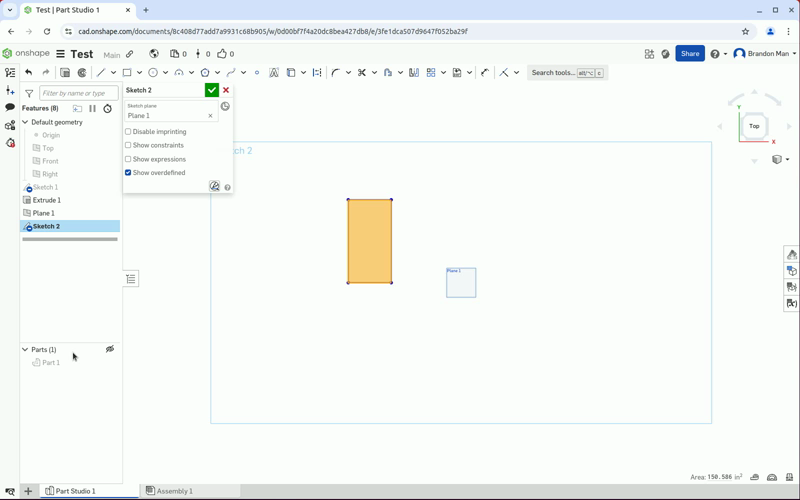
key(shift+e)
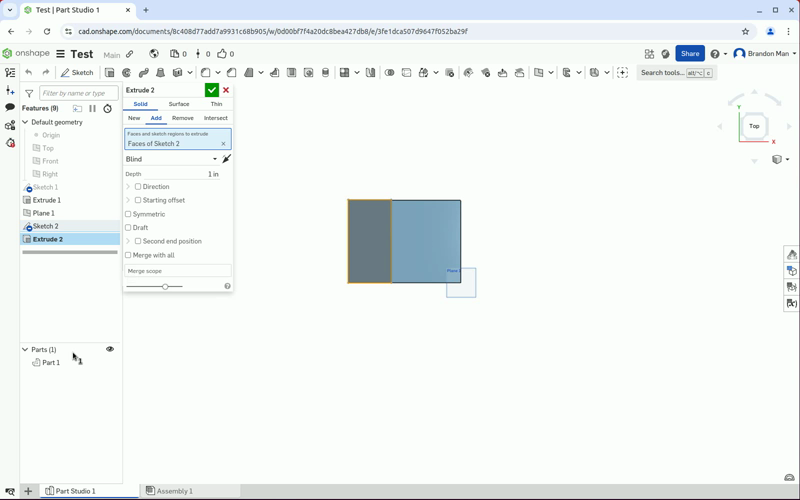
mouse_move(143, 106)
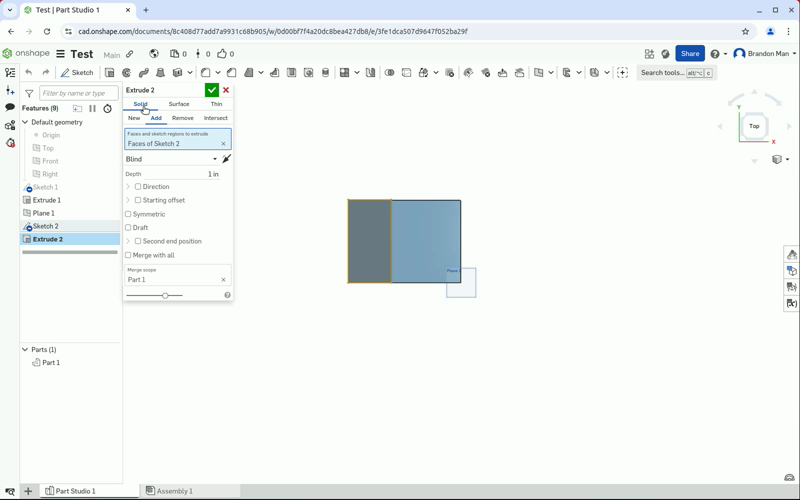
click(143, 106)
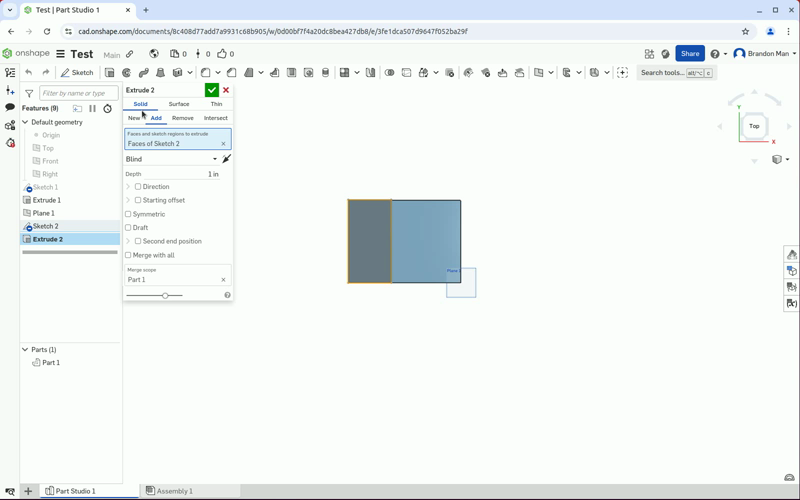
mouse_move(137, 120)
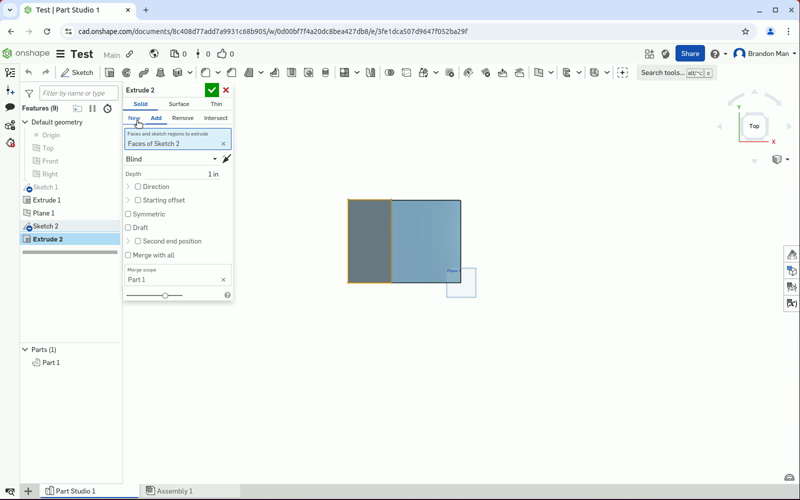
click(137, 120)
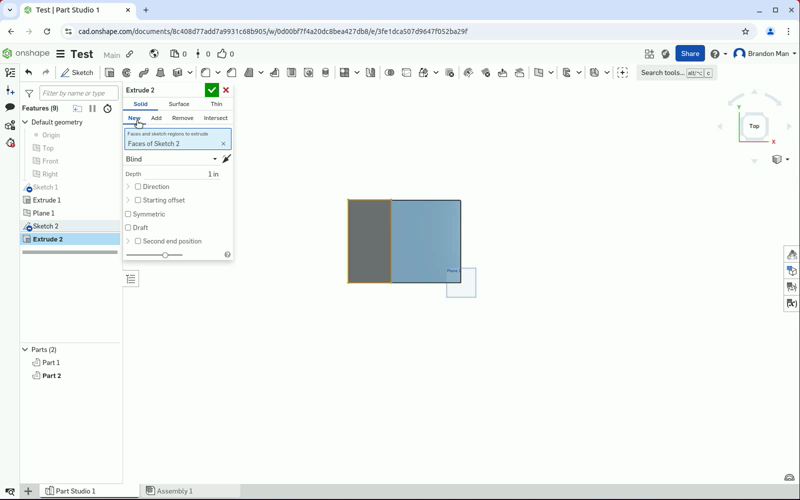
key(tab, 4)
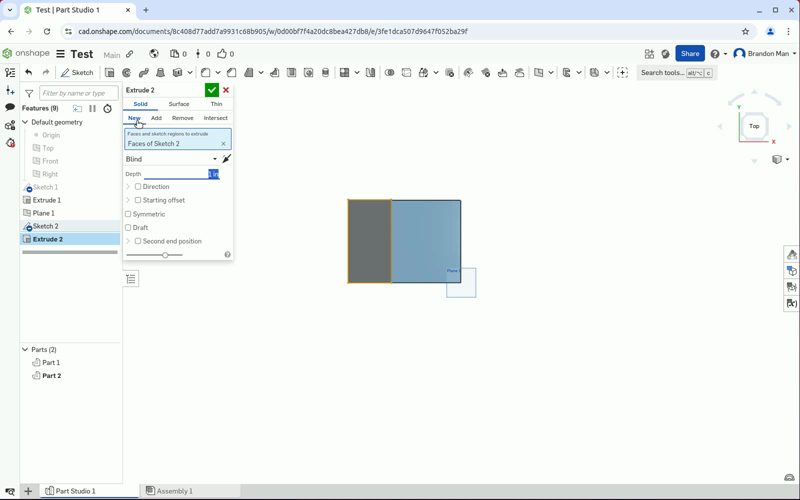
text(7.703)
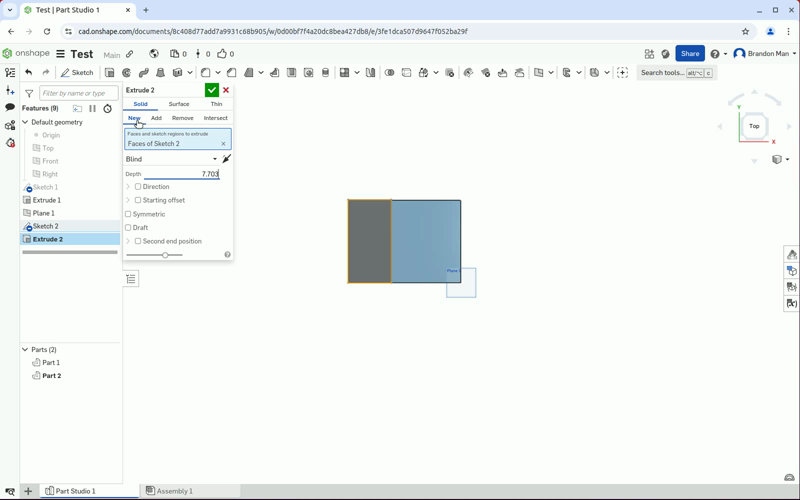
key(enter)
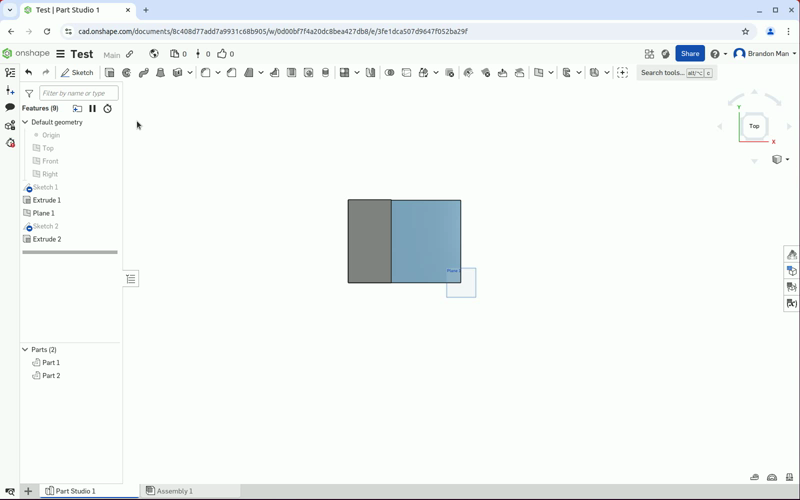
key(shift+h)
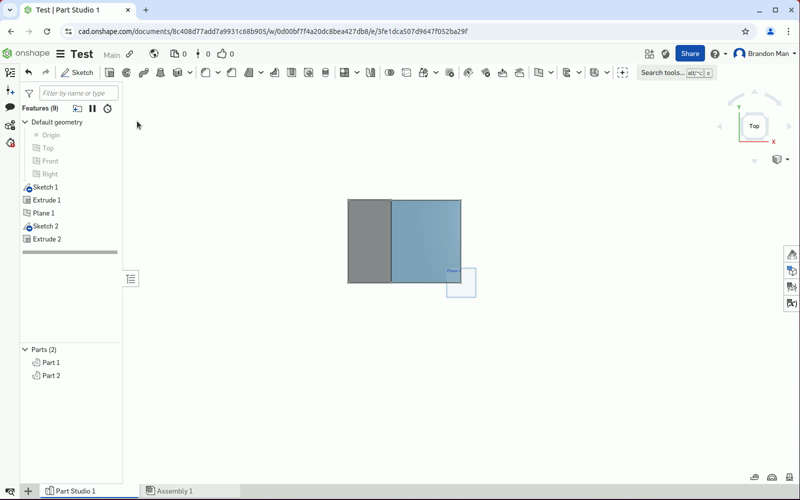
key(shift+h)
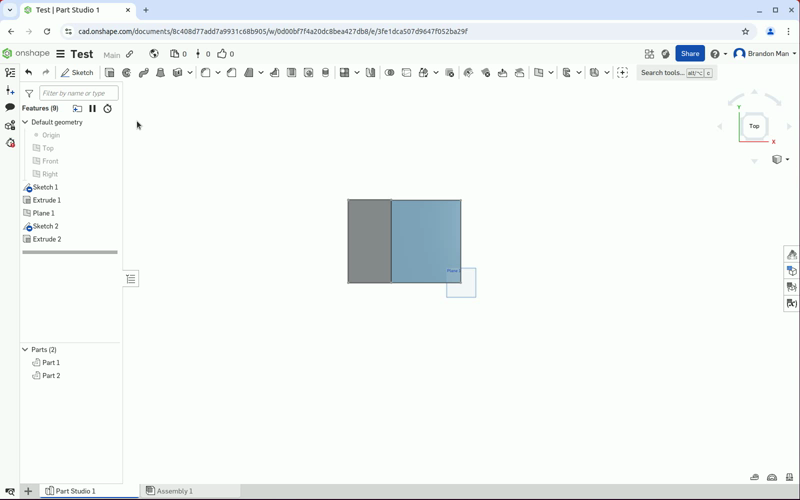
key(shift+7)
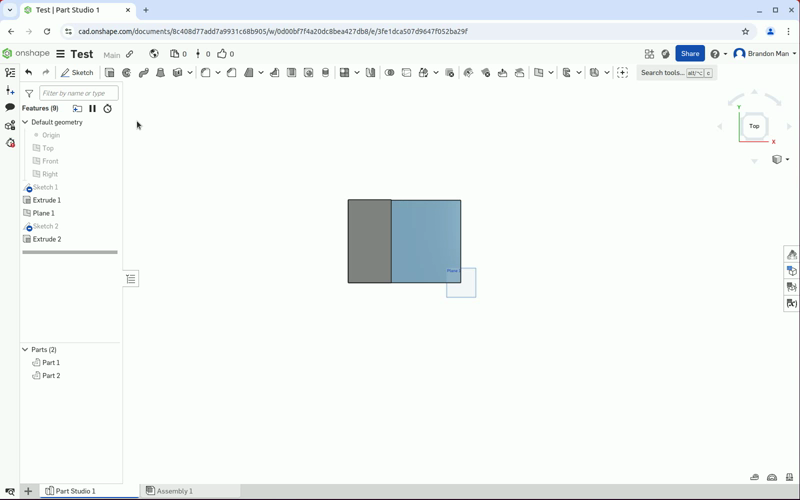
key(up, 3)
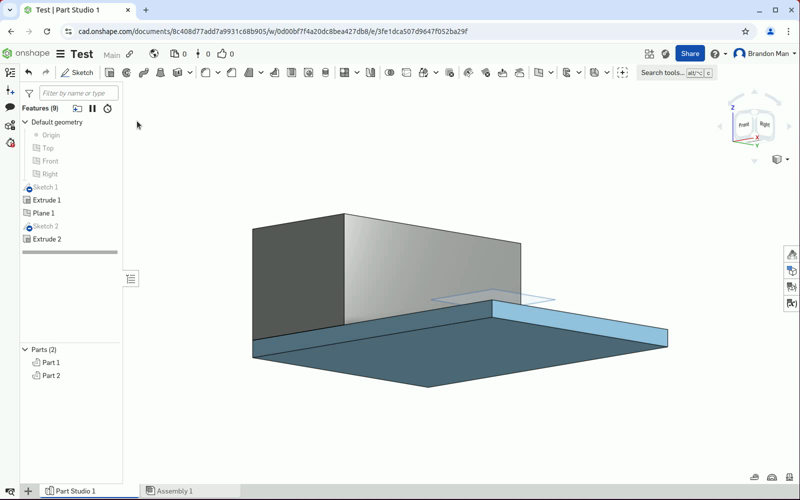
key(left, 3)
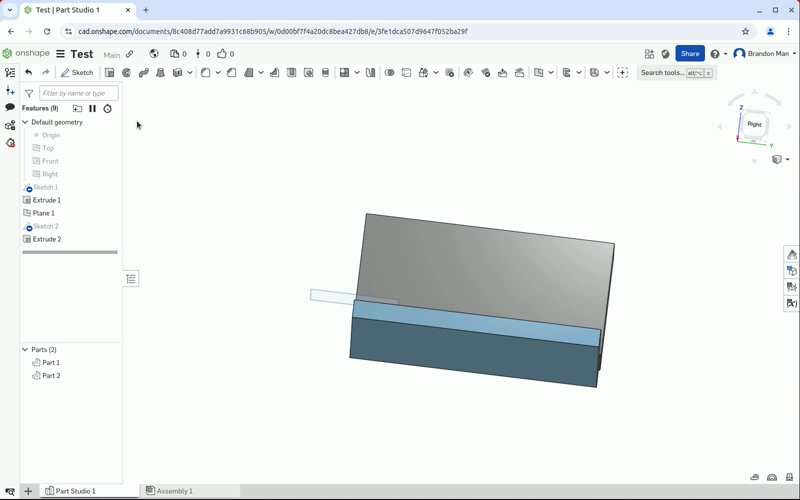
key(right, 3)
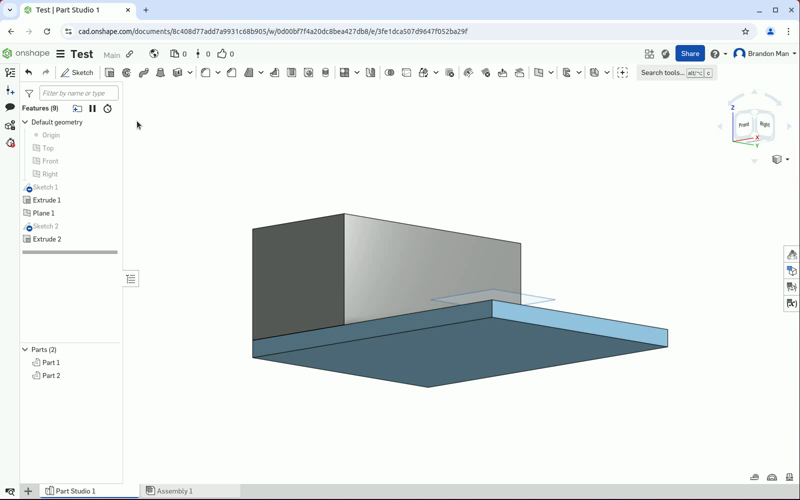
key(down, 3)
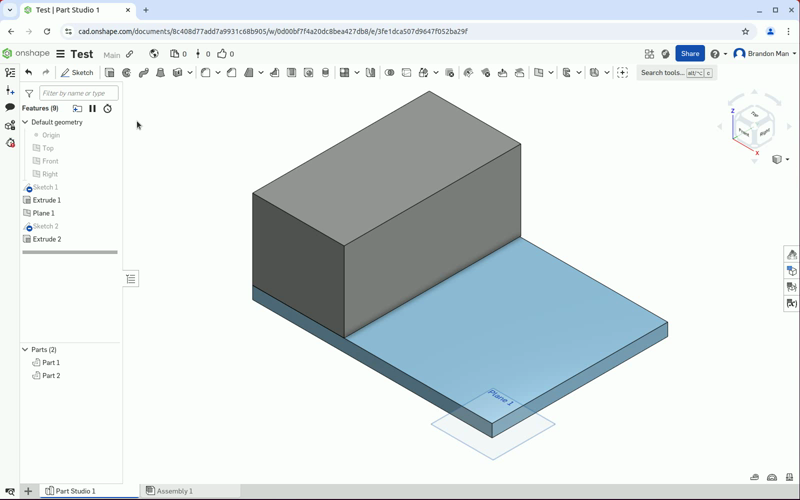
mouse_move(73, 189)
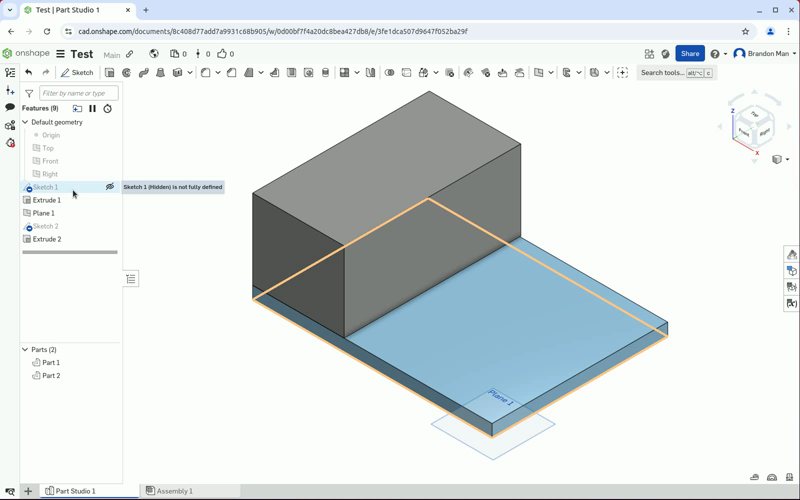
click(73, 189)